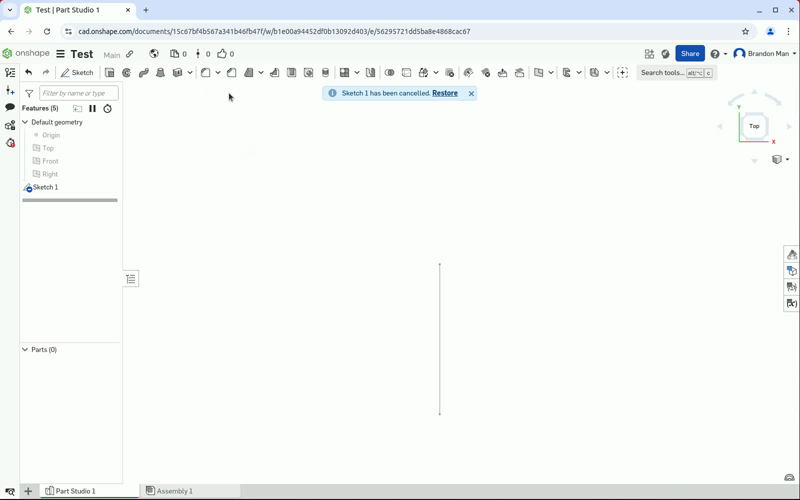
key(shift+h)
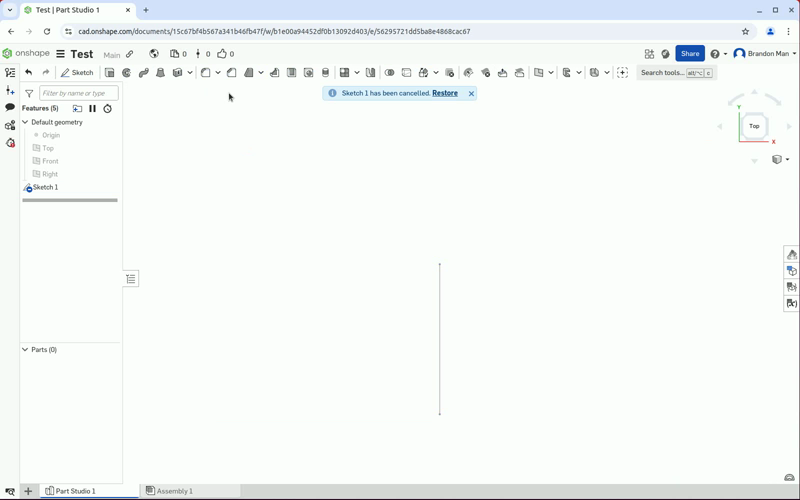
key(shift+s)
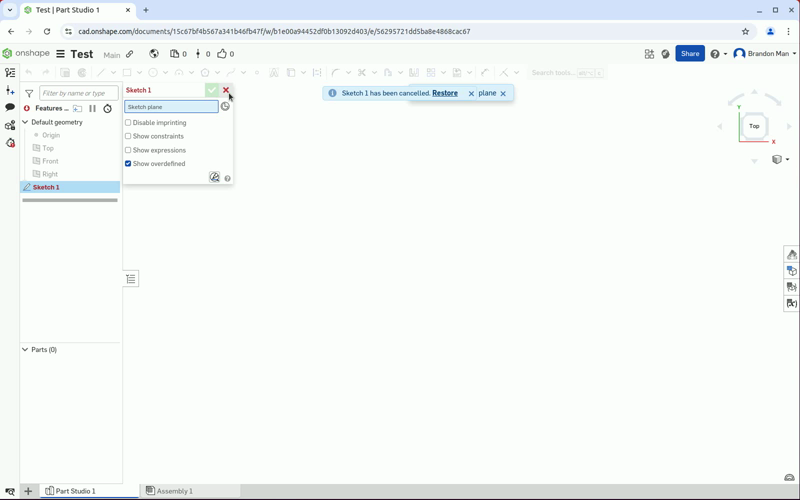
mouse_move(73, 150)
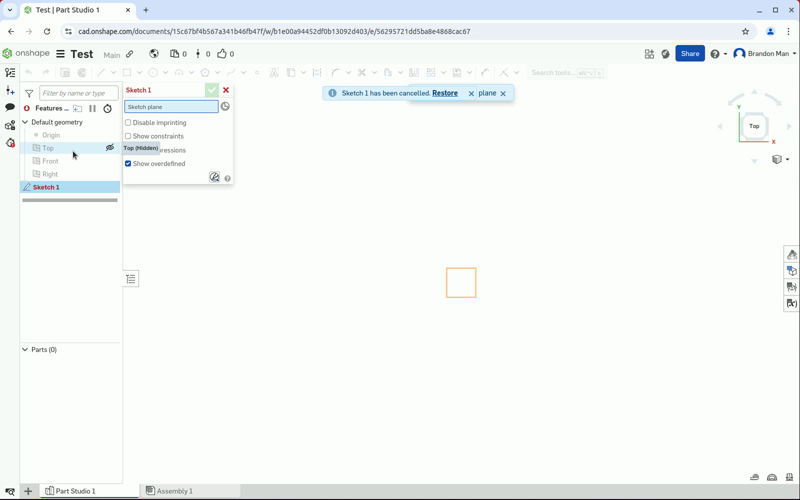
click(73, 150)
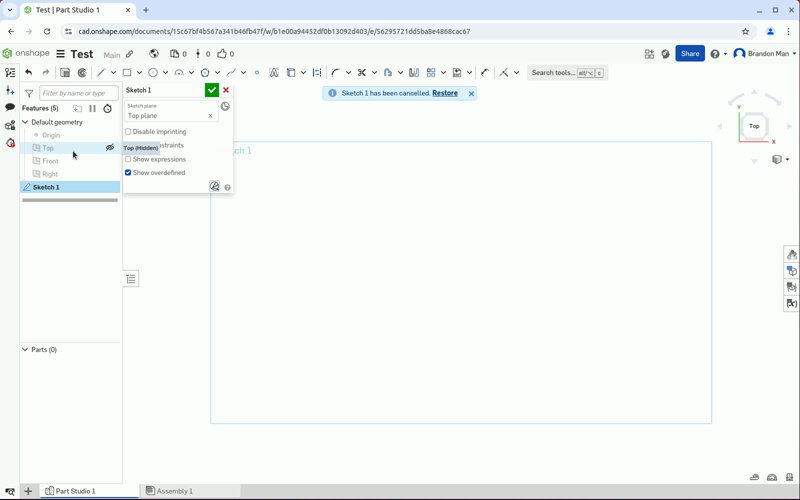
mouse_move(73, 352)
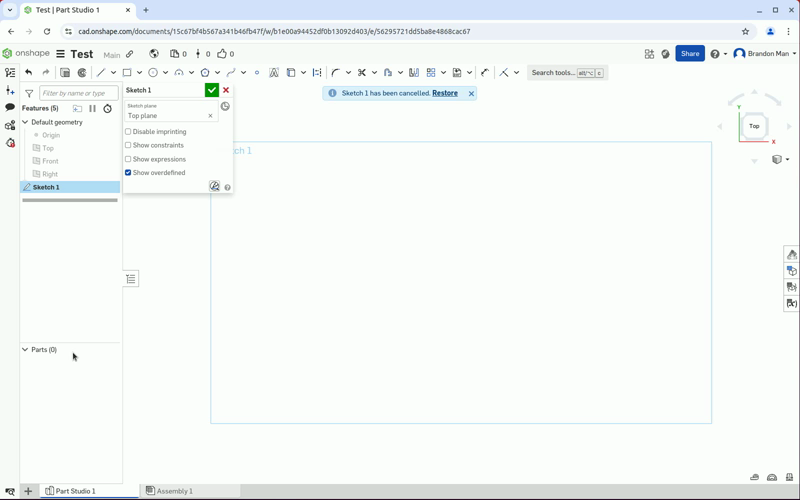
key(y)
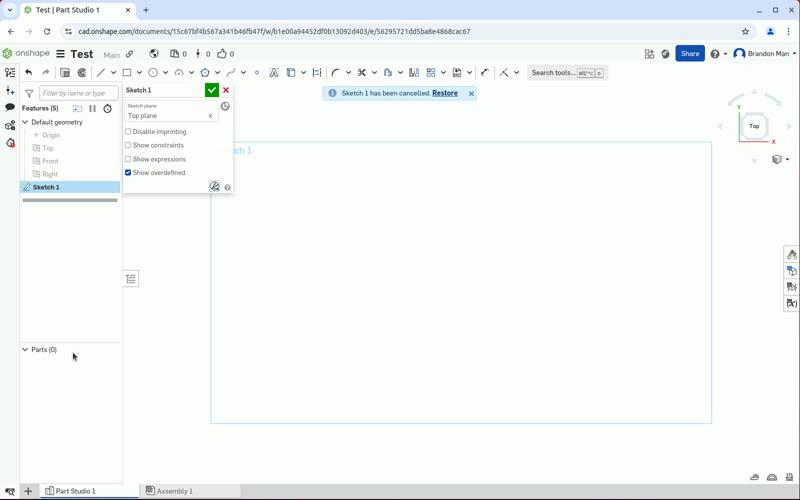
key(l)
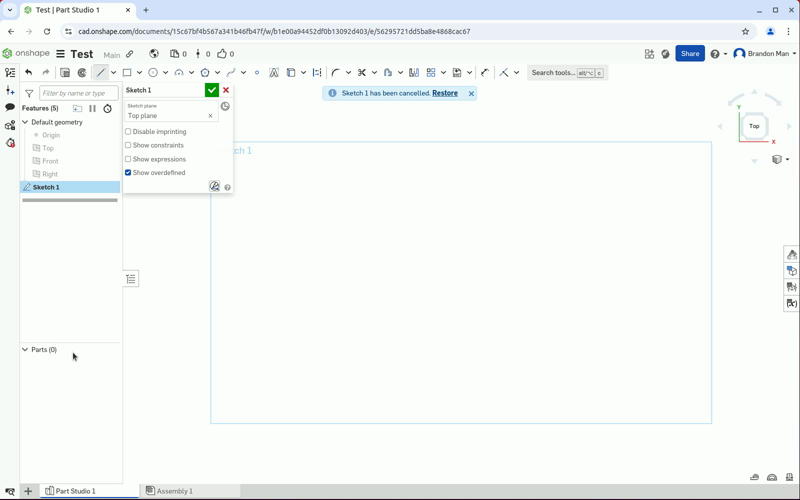
key_down(shift)
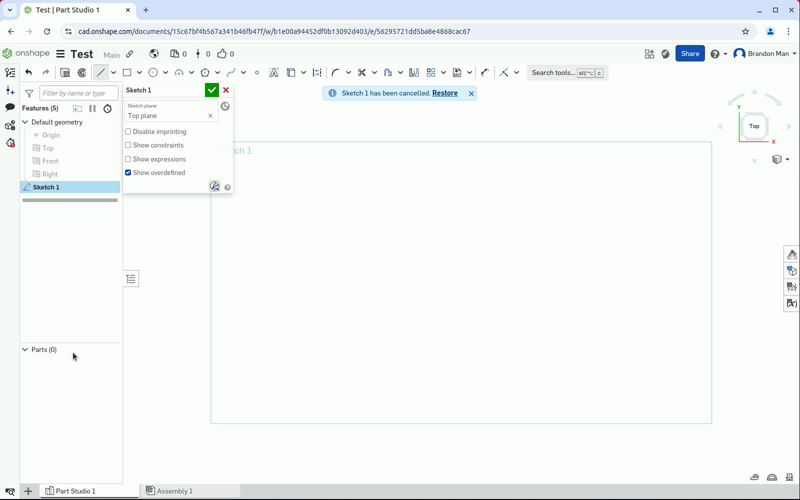
mouse_move(363, 352)
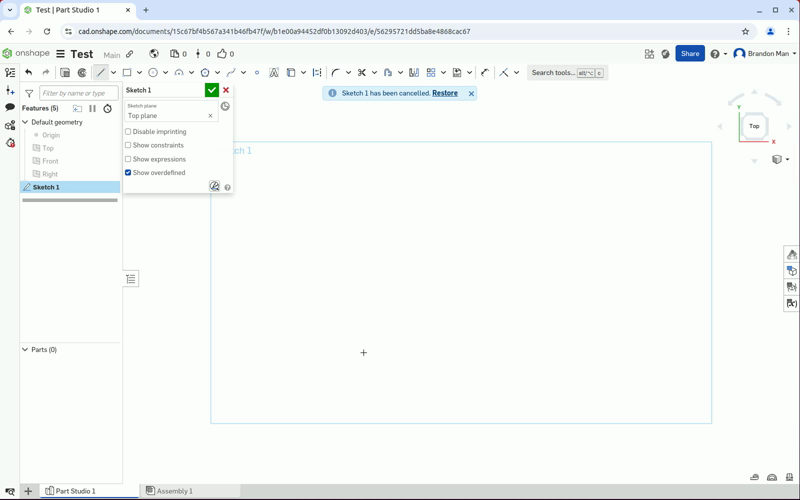
click(363, 352)
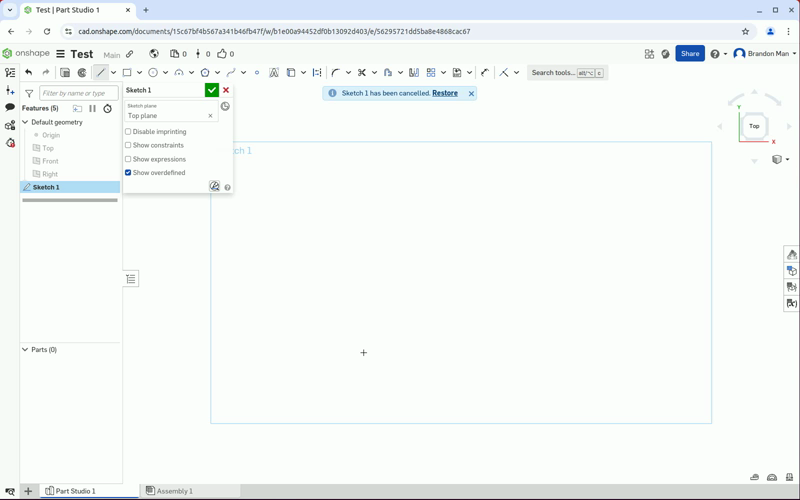
key_up(shift)
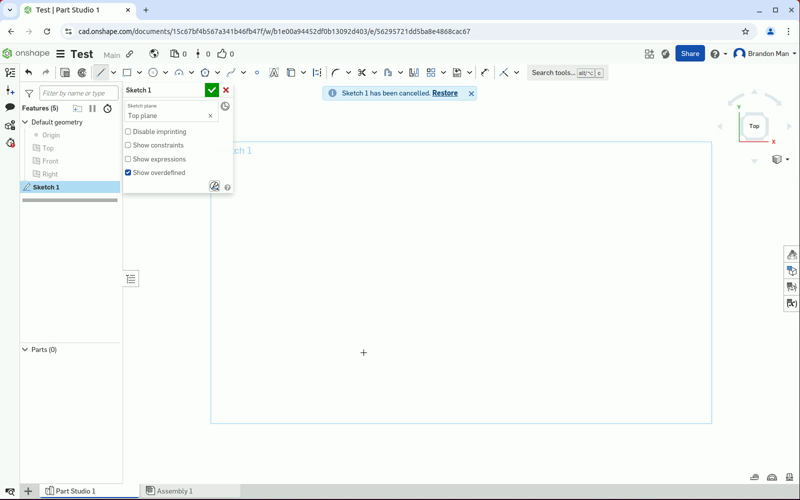
key_down(shift)
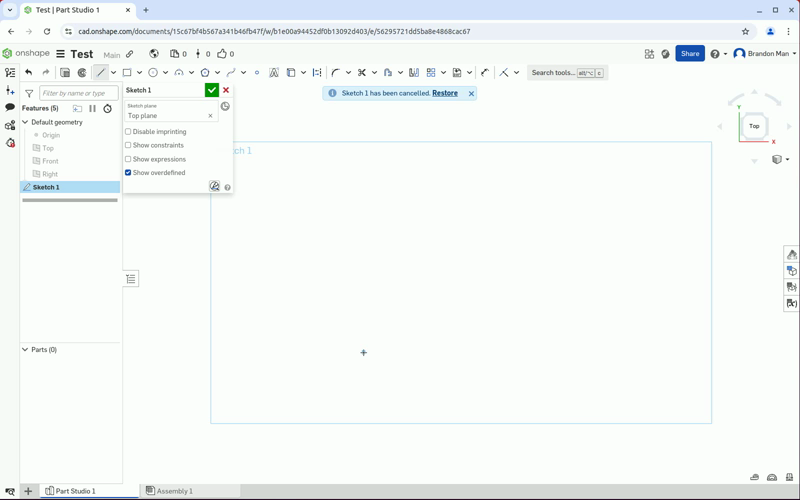
mouse_move(544, 352)
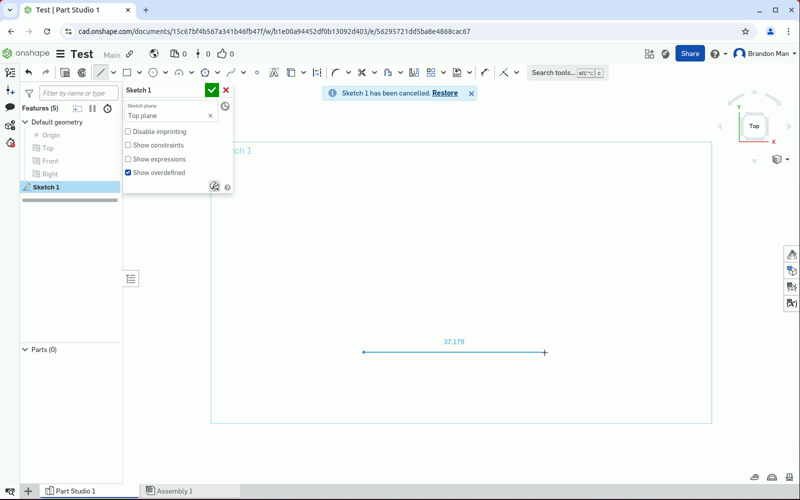
click(544, 352)
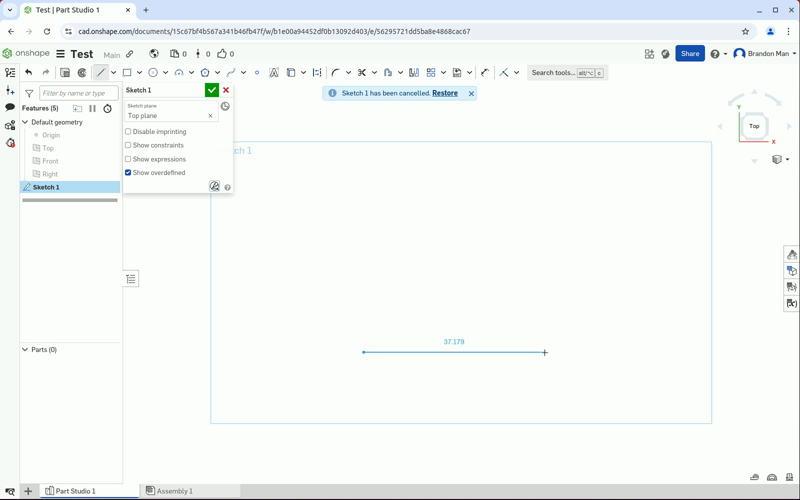
key_up(shift)
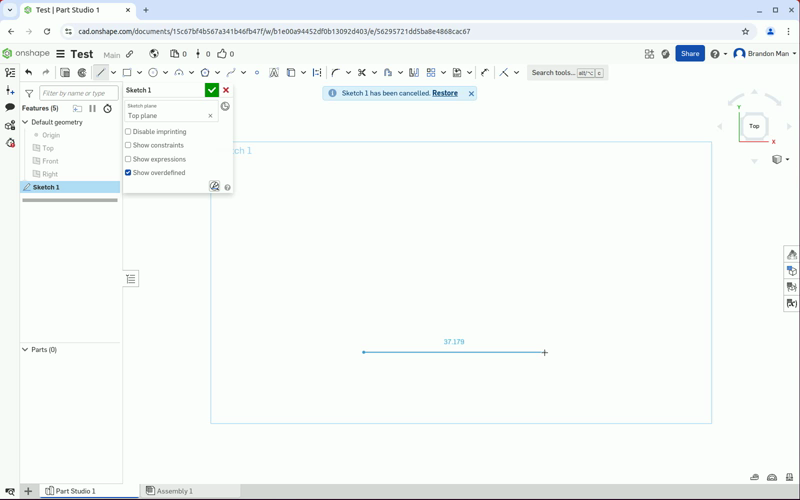
key_down(shift)
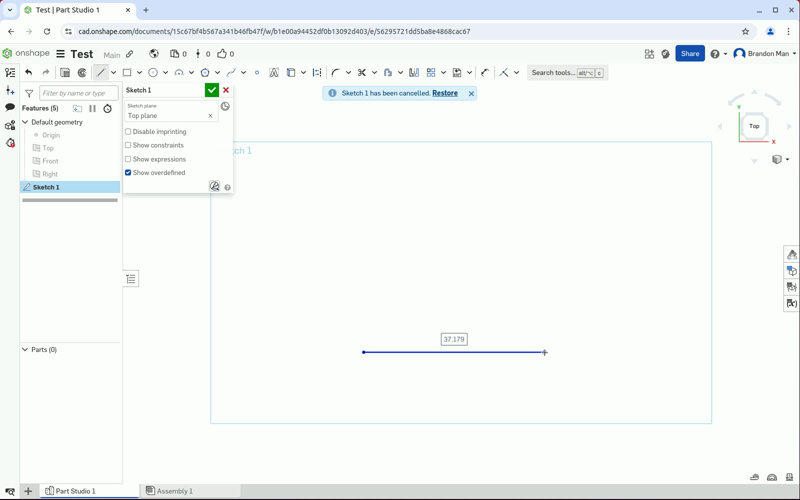
mouse_move(544, 170)
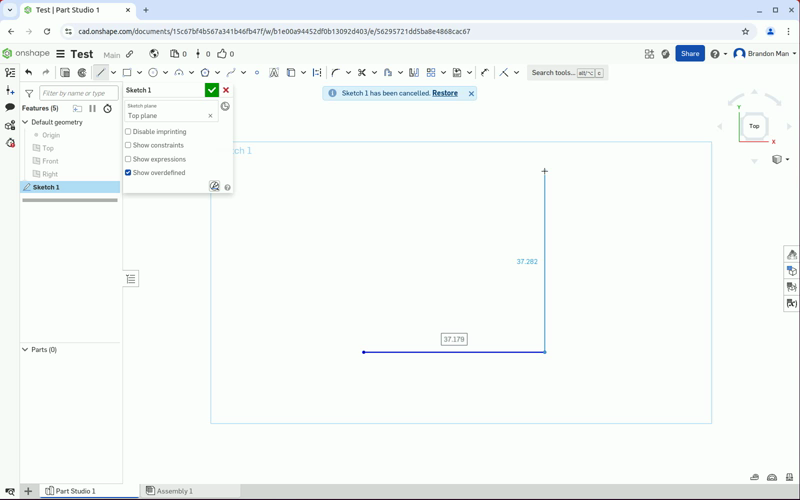
click(544, 170)
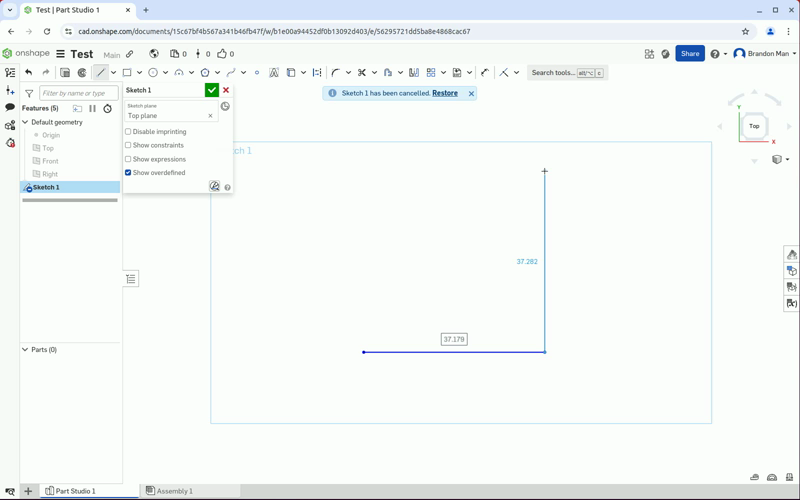
key_up(shift)
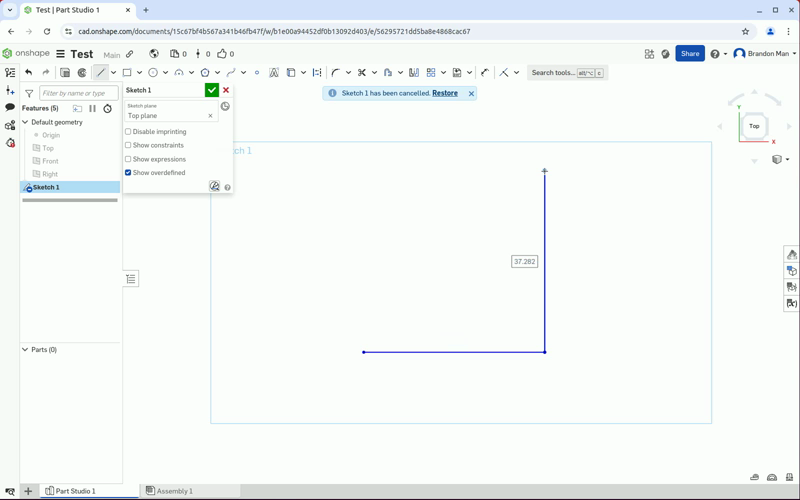
key_down(shift)
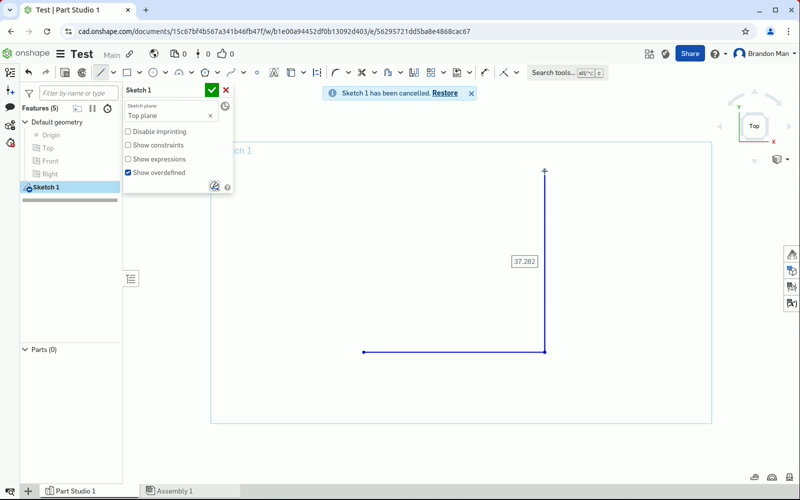
mouse_move(363, 170)
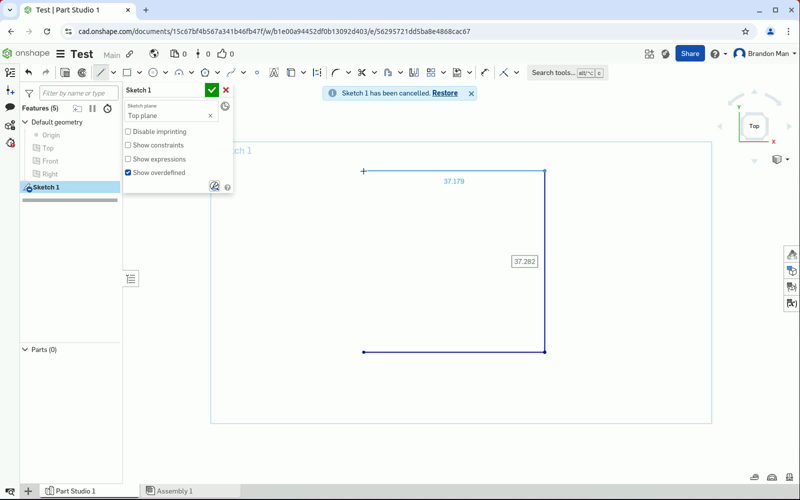
click(363, 170)
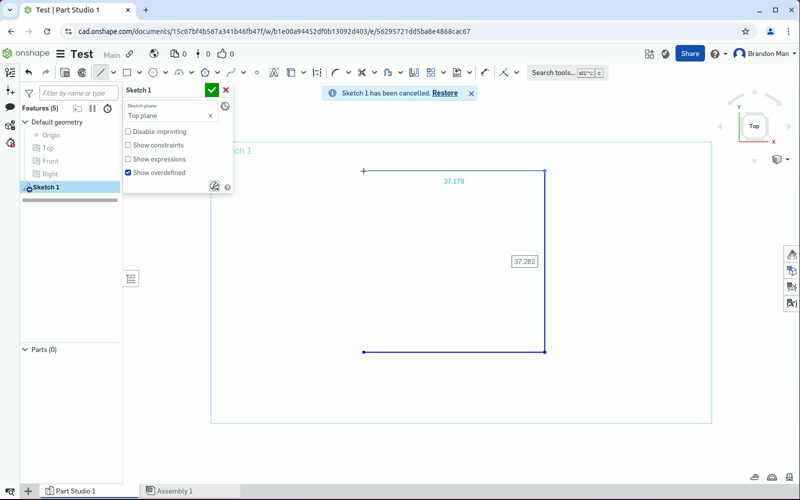
key_up(shift)
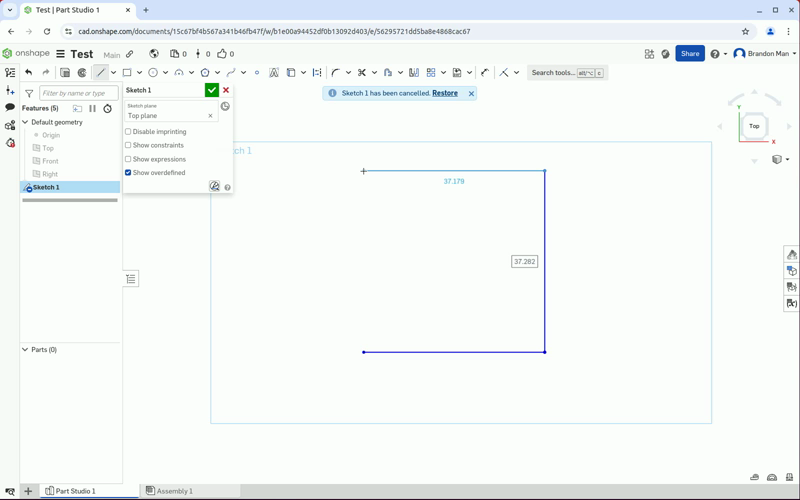
key_down(shift)
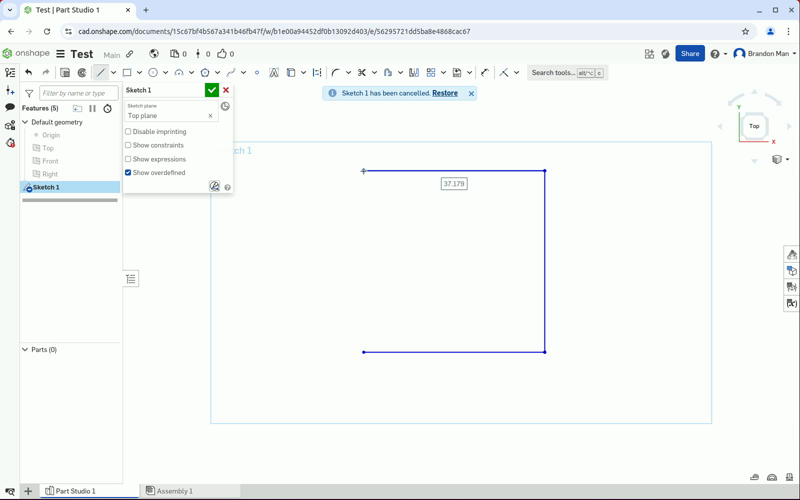
mouse_move(363, 352)
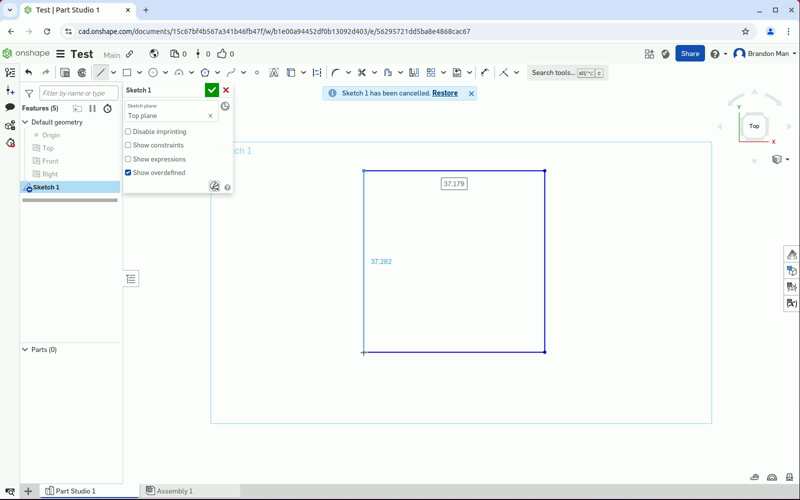
key_up(shift)
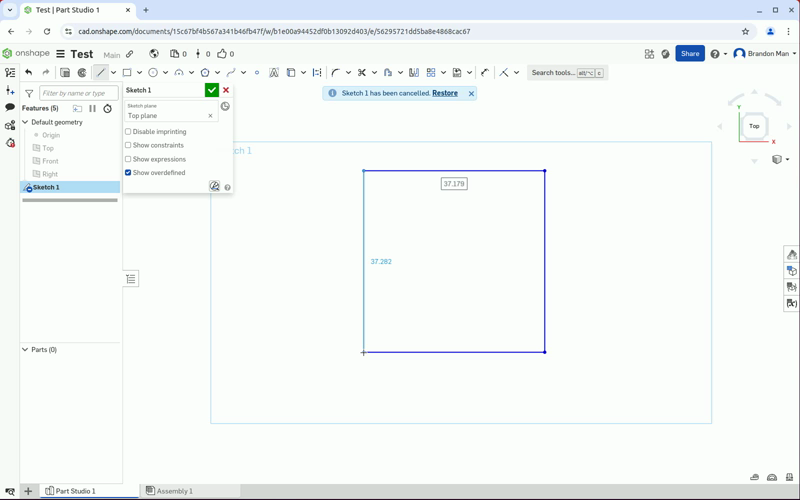
click(363, 352)
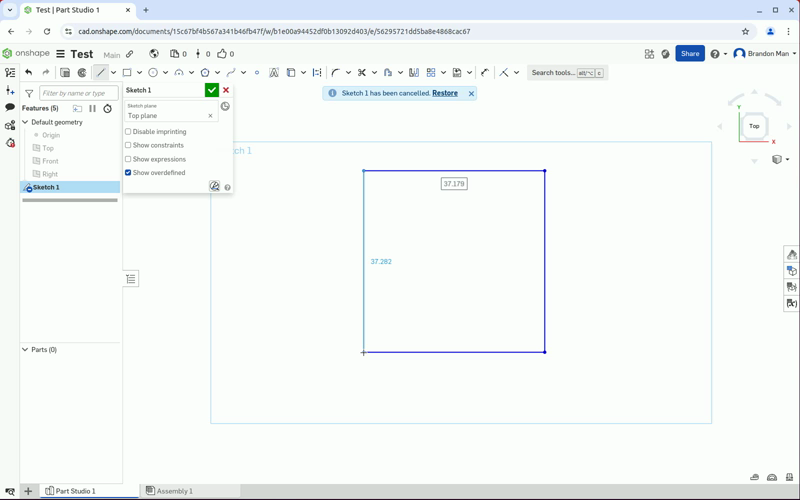
key(esc)
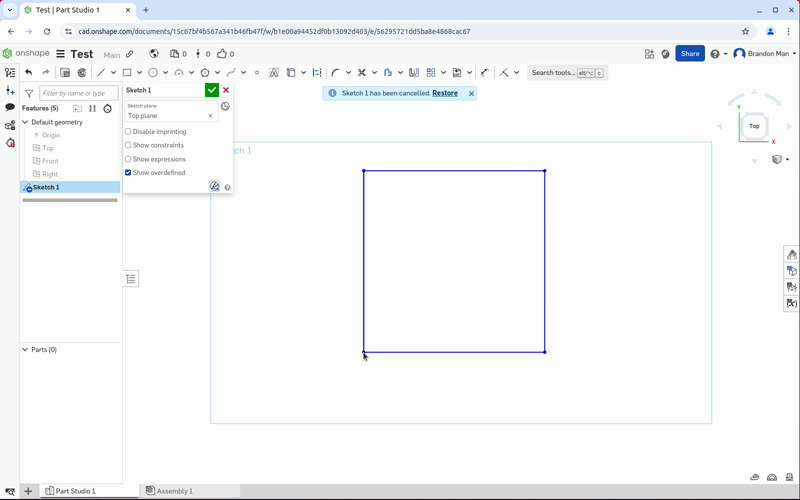
mouse_move(399, 302)
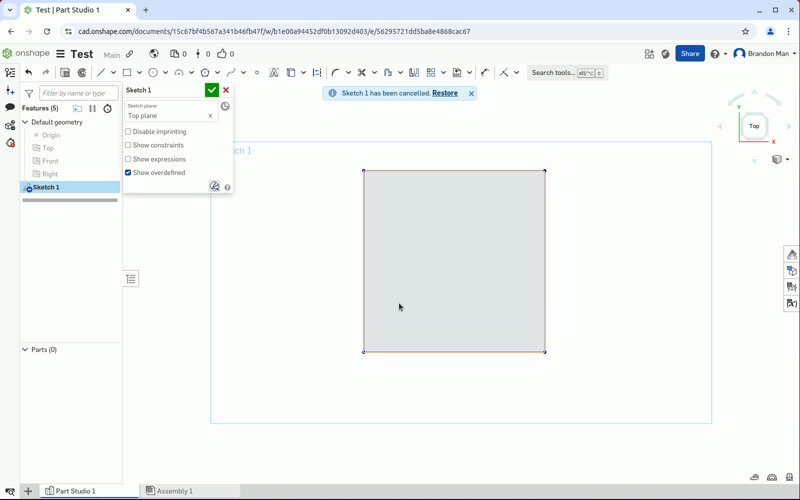
click(399, 302)
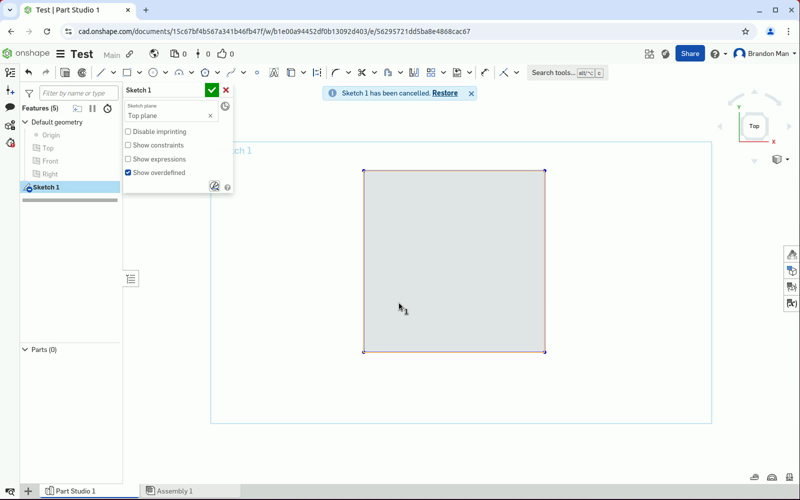
mouse_move(73, 352)
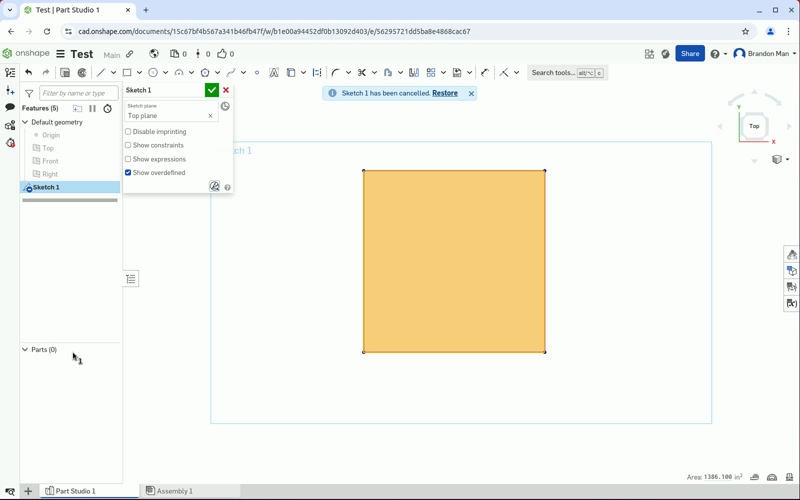
key(shift+y)
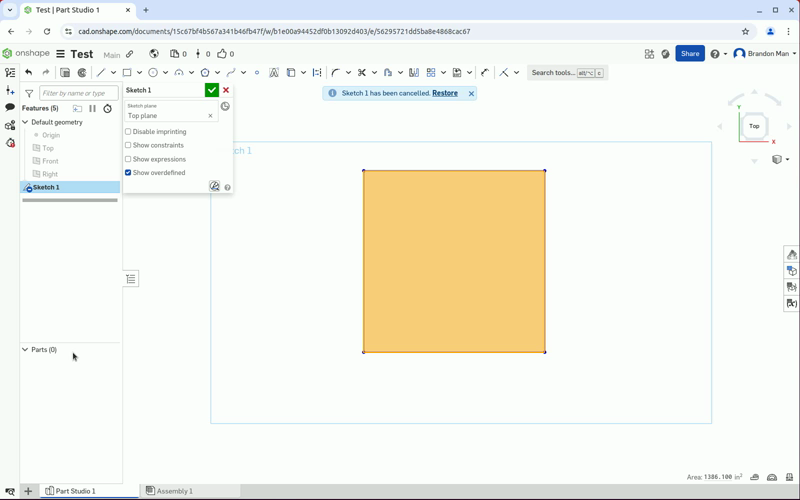
key(shift+e)
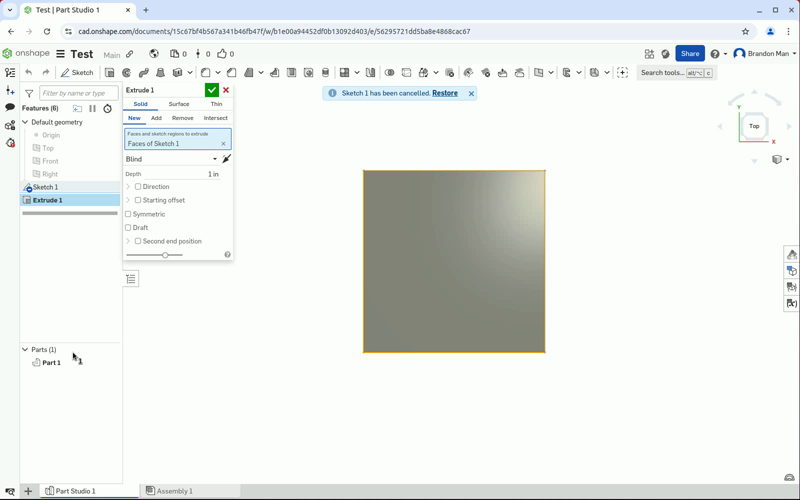
mouse_move(143, 106)
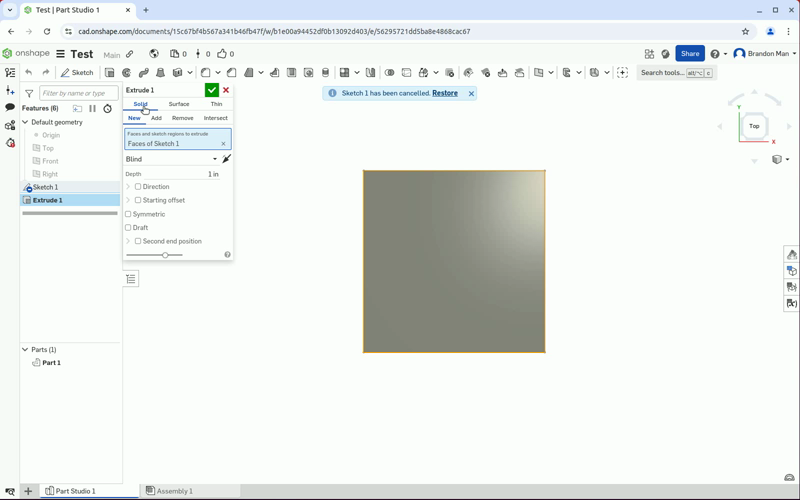
click(143, 106)
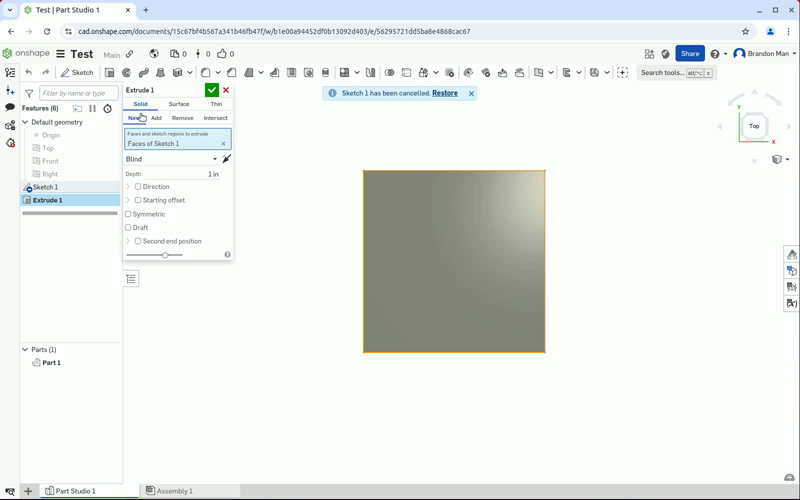
mouse_move(137, 120)
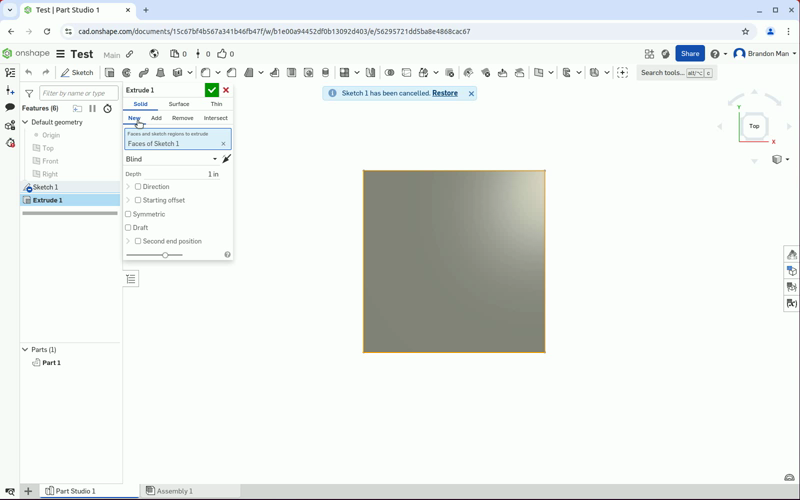
click(137, 120)
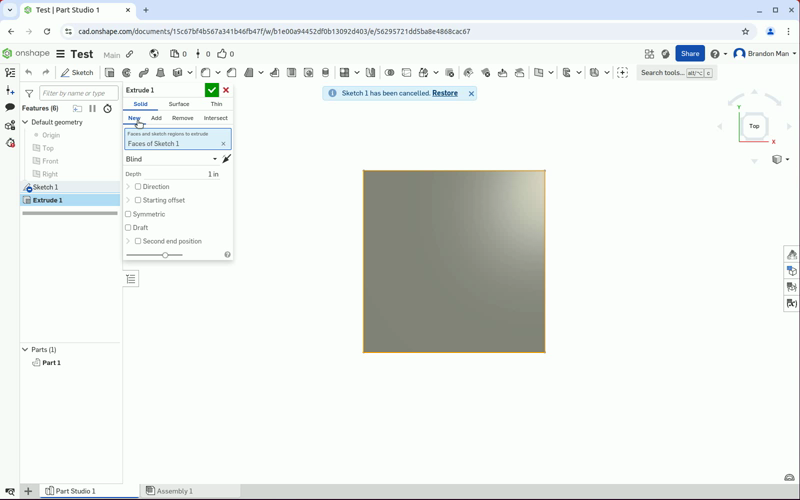
key(tab, 4)
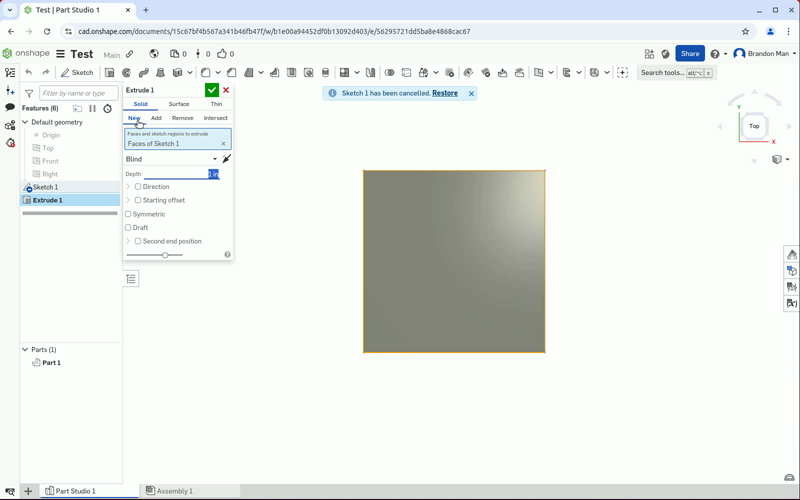
text(1.444)
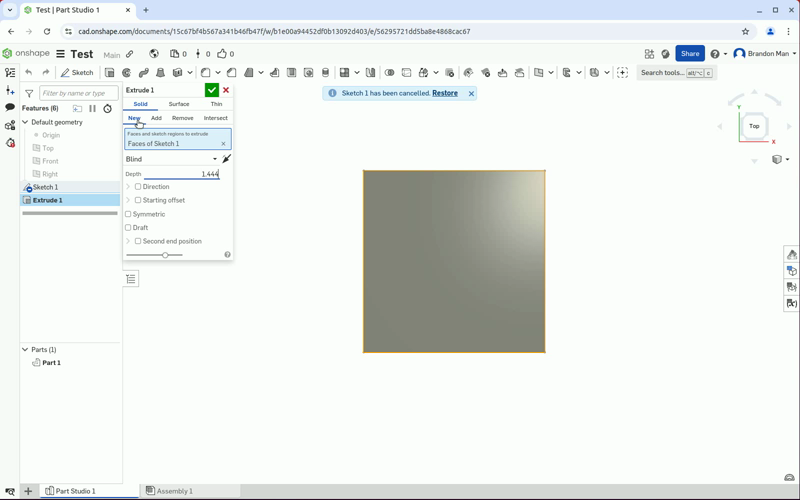
key(enter)
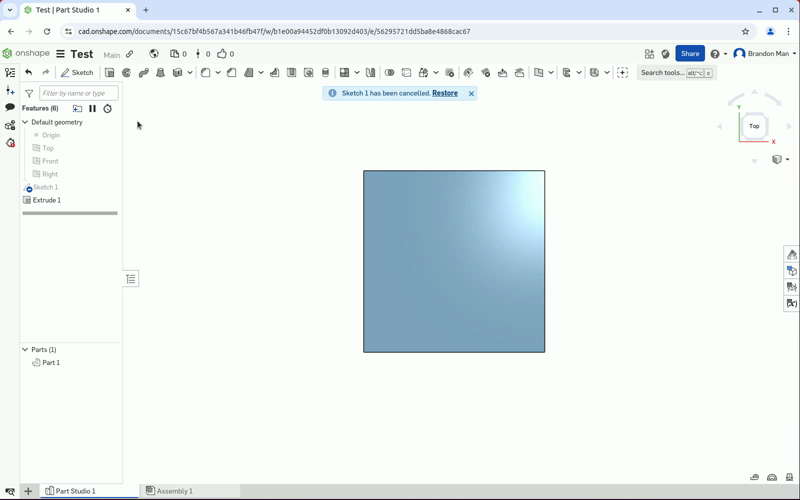
key(shift+h)
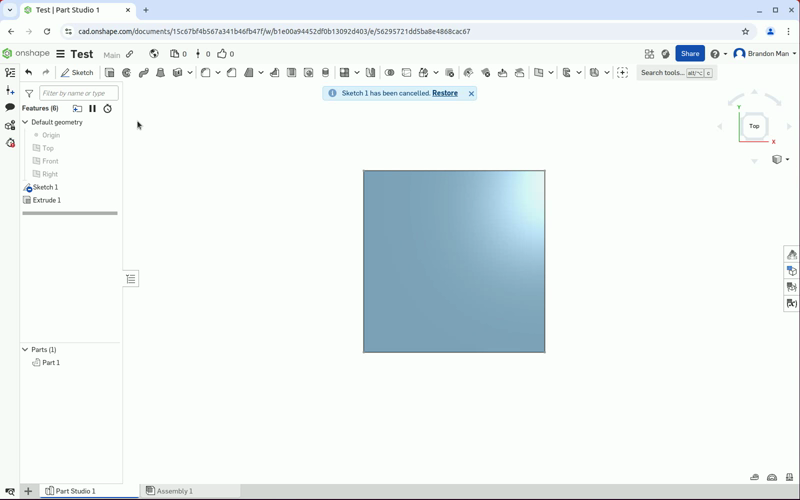
key(shift+h)
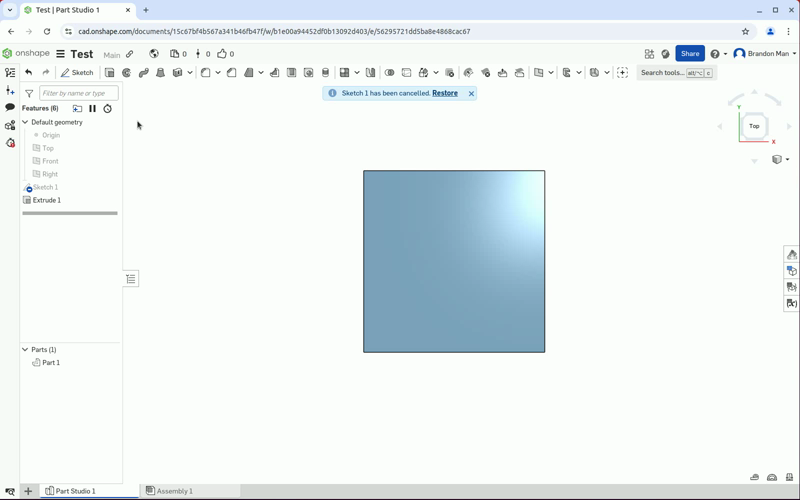
mouse_move(73, 189)
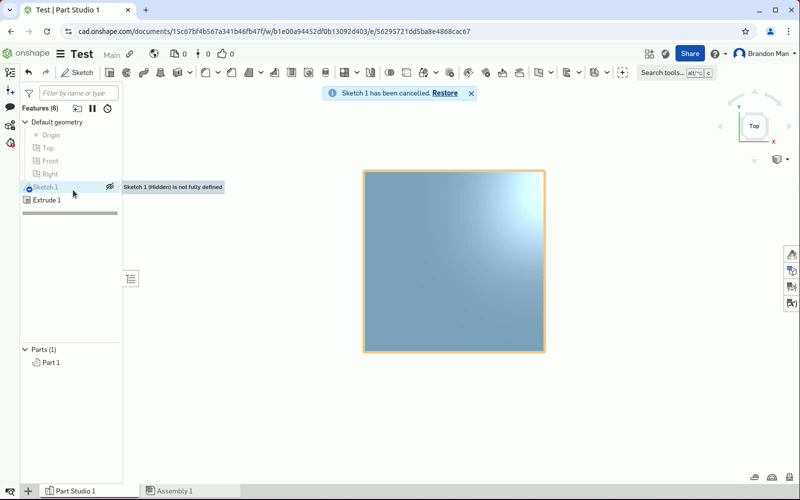
click(73, 189)
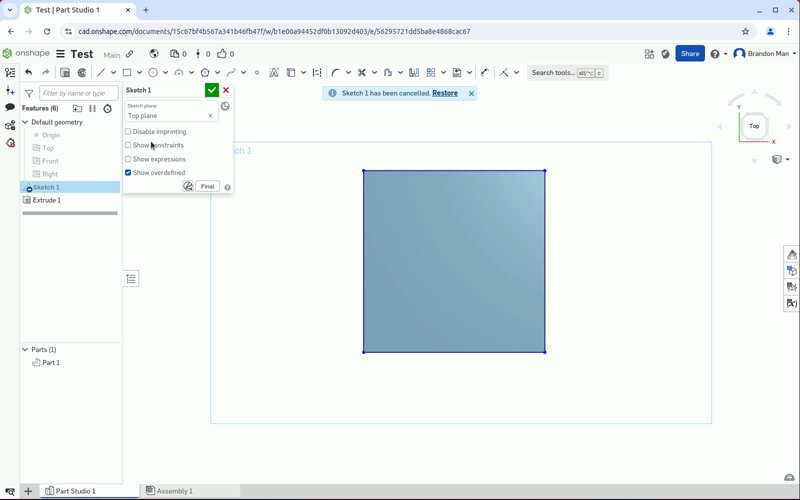
mouse_move(229, 92)
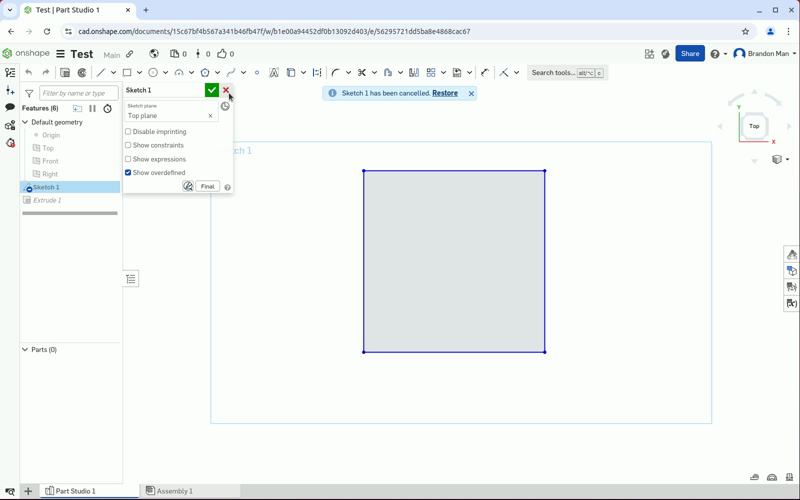
click(229, 92)
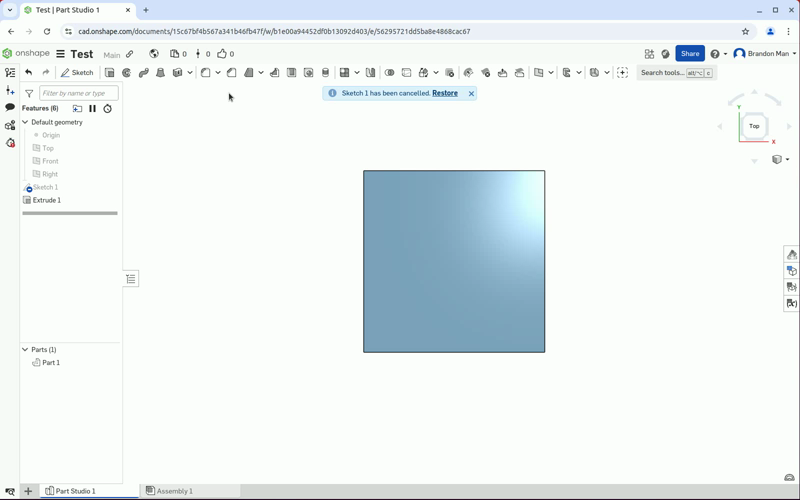
mouse_move(541, 75)
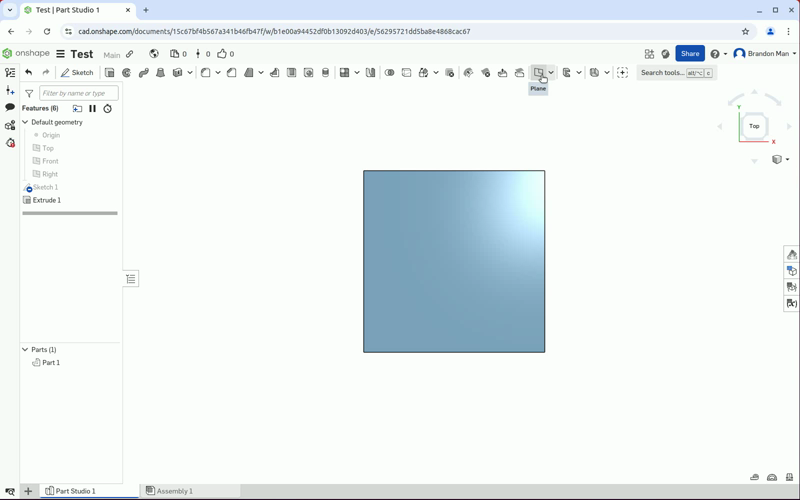
click(541, 75)
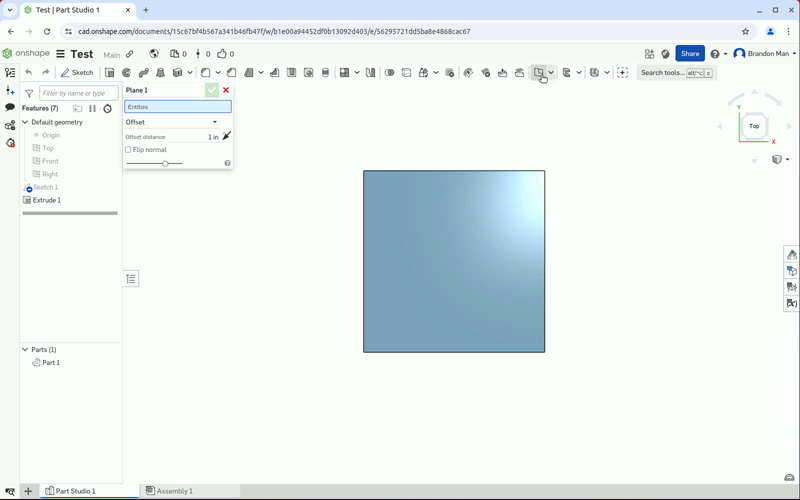
mouse_move(73, 150)
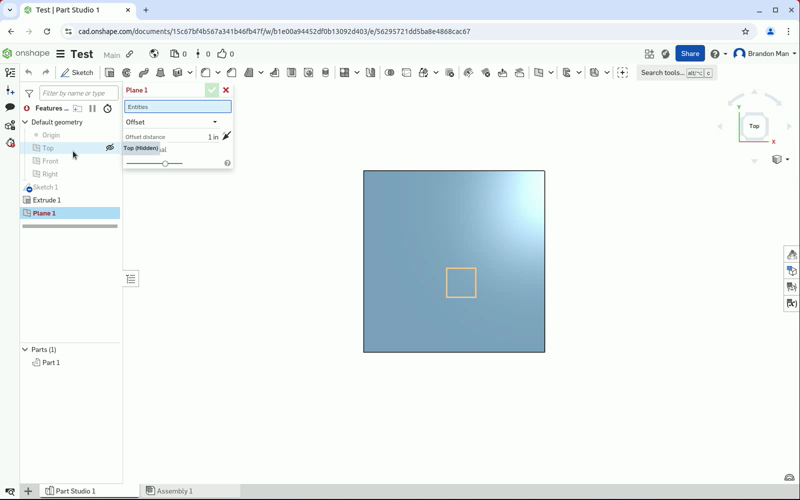
click(73, 150)
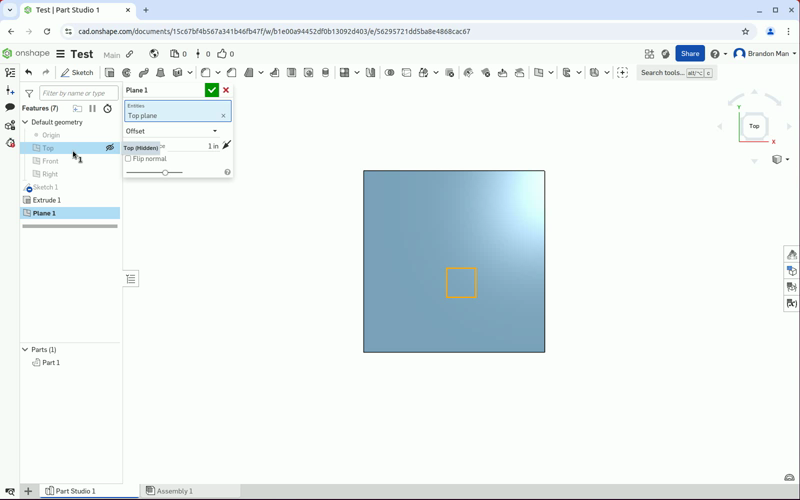
key(tab, 2)
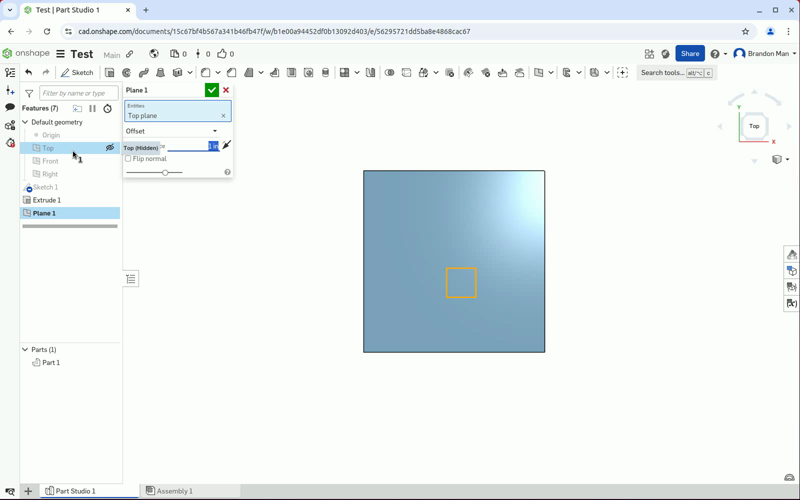
text(1.448)
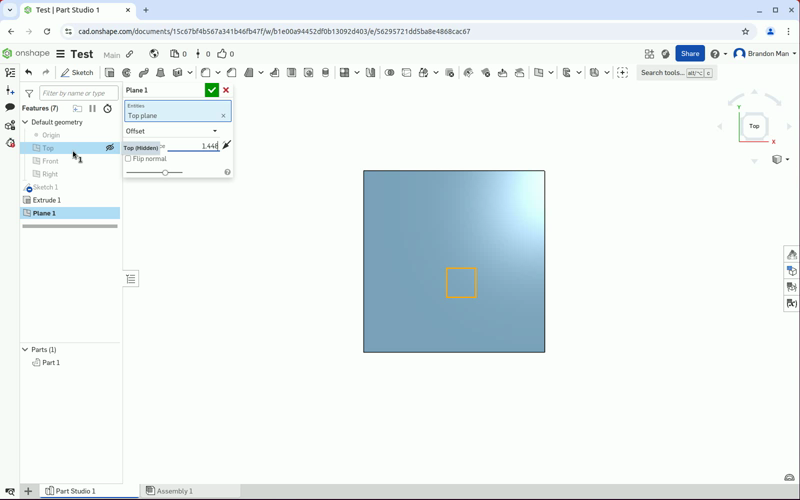
key(enter, 2)
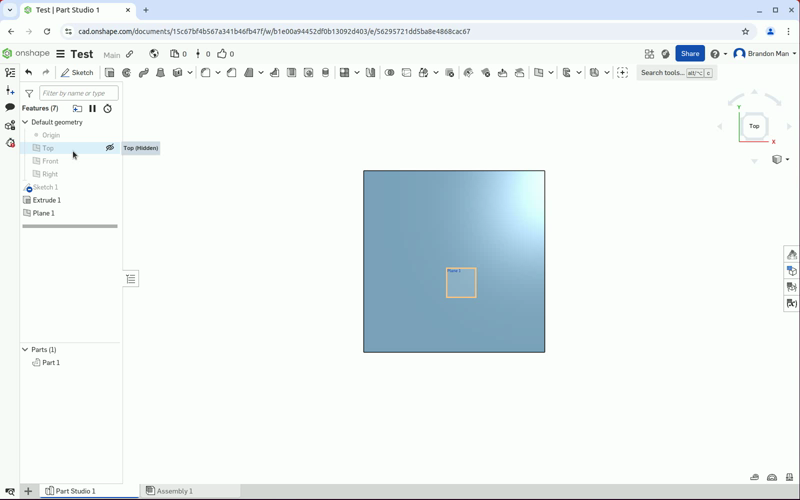
key(shift+s)
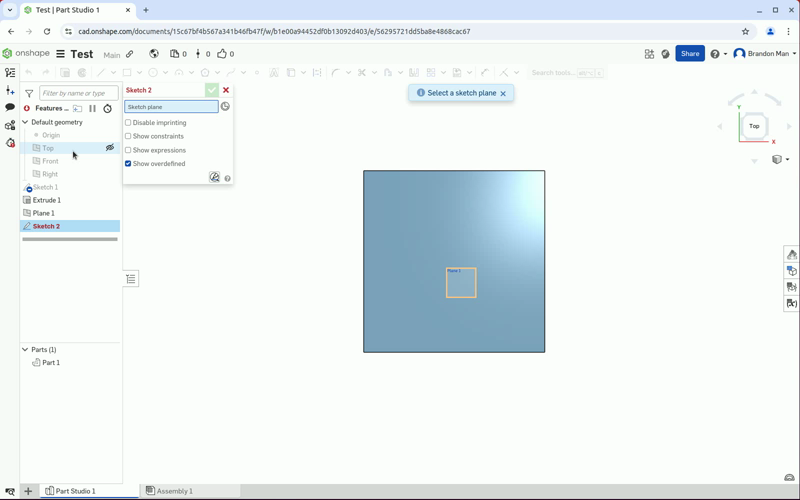
mouse_move(73, 215)
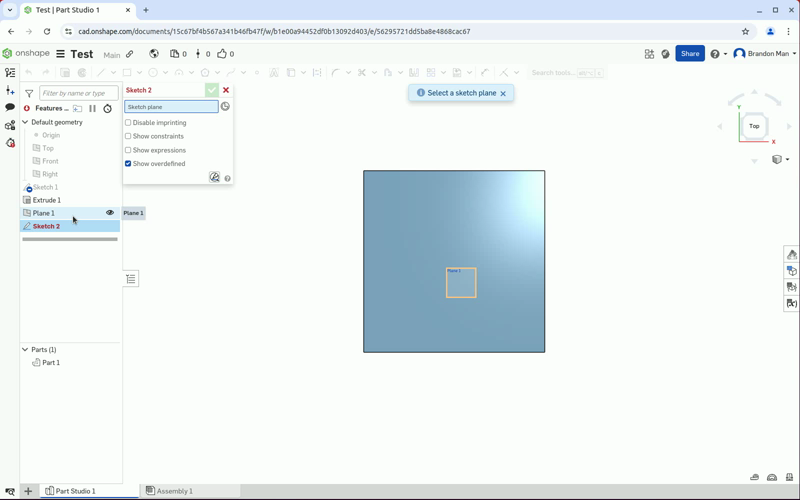
click(73, 215)
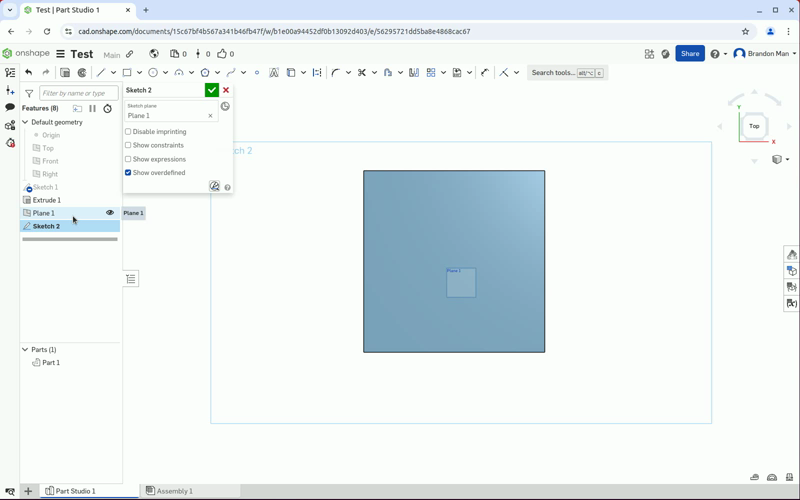
mouse_move(73, 352)
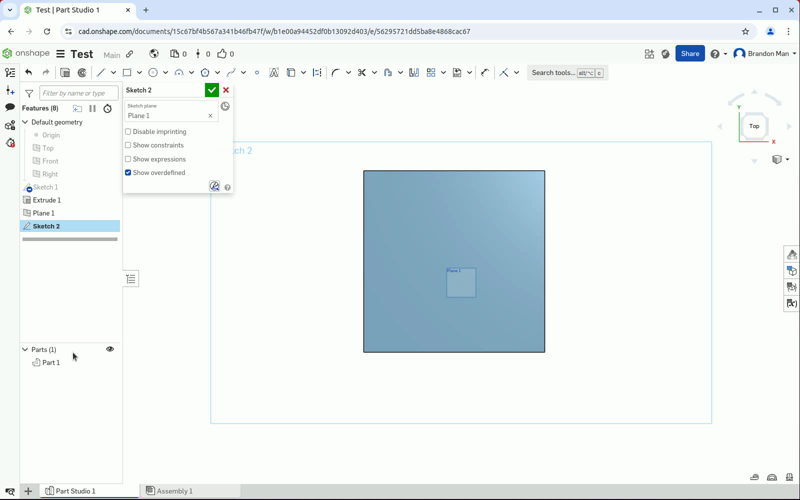
key(y)
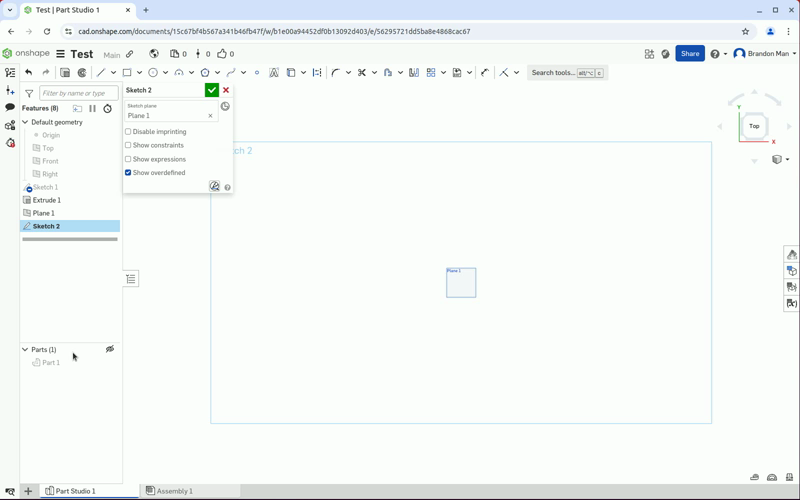
key(l)
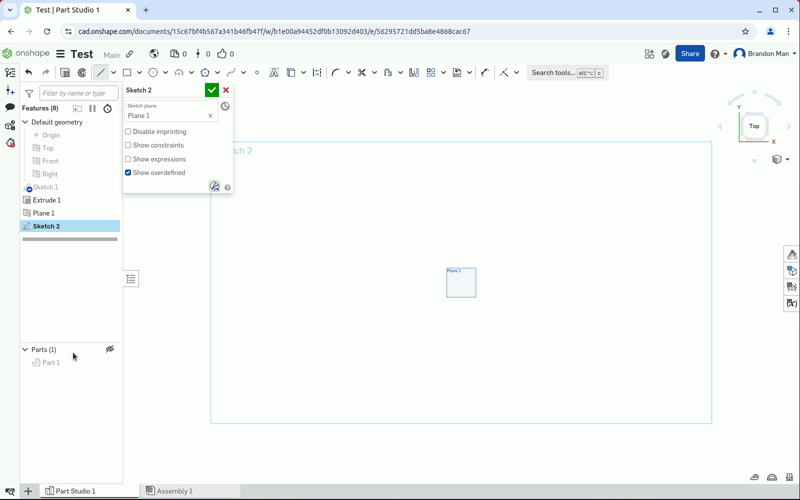
key_down(shift)
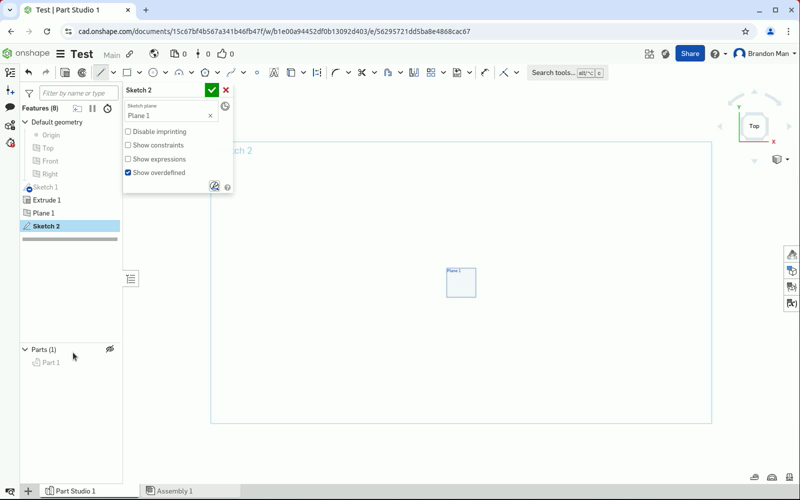
mouse_move(423, 336)
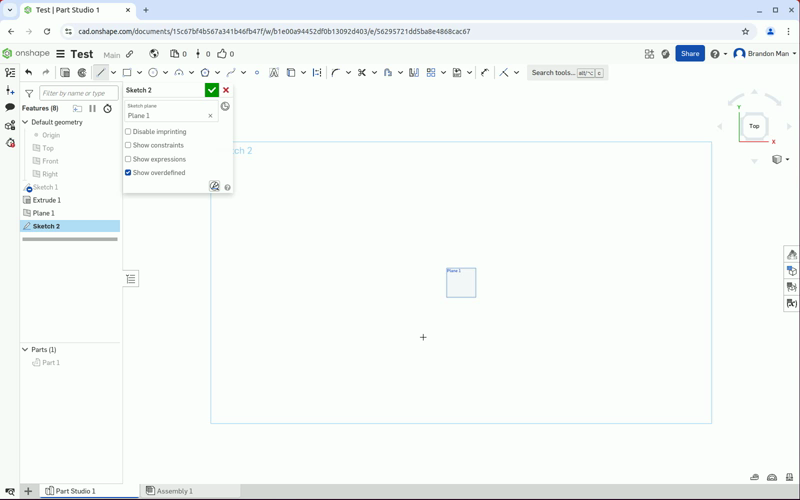
click(423, 336)
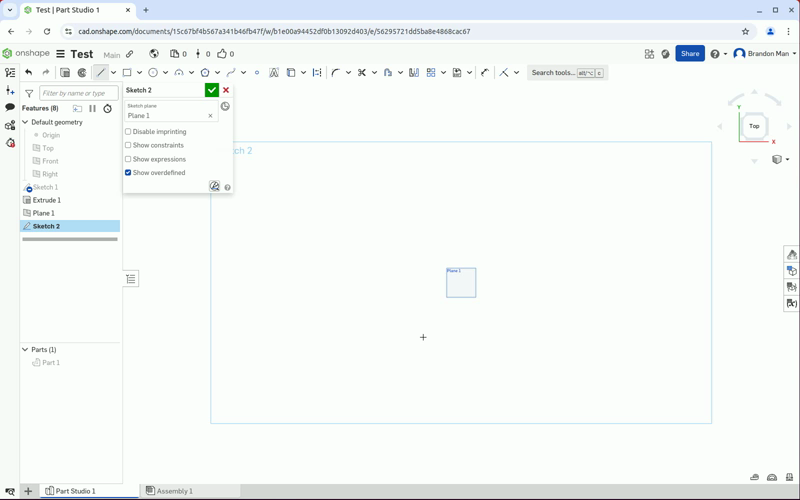
key_up(shift)
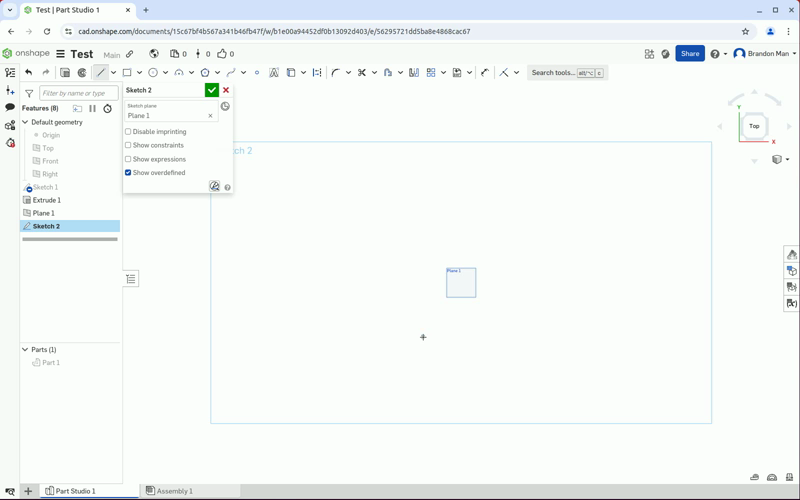
key_down(shift)
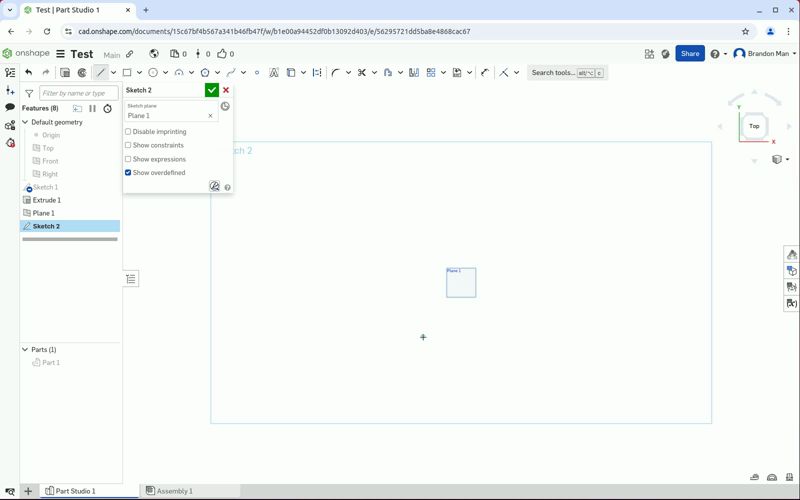
mouse_move(483, 336)
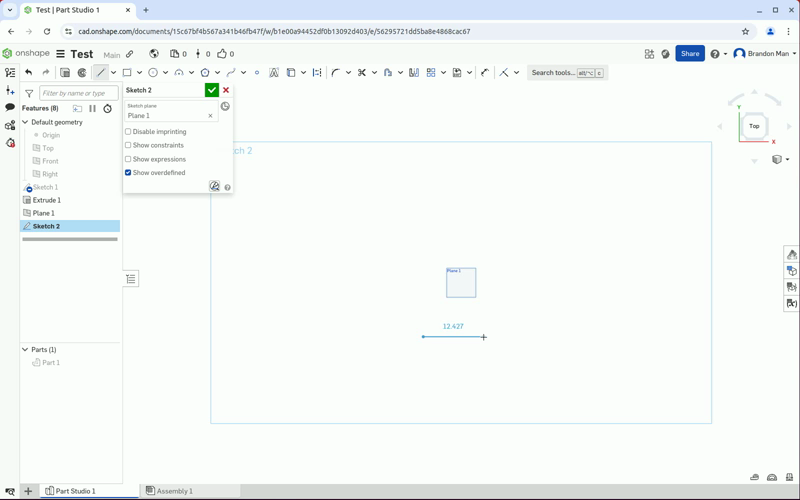
click(483, 336)
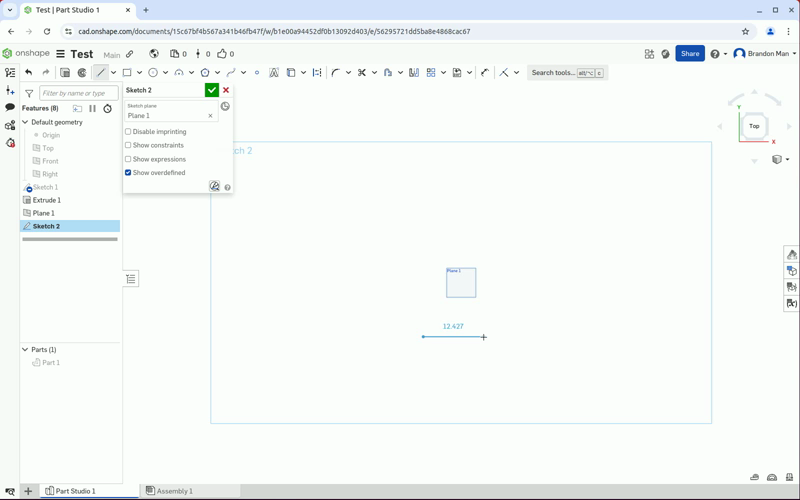
key_up(shift)
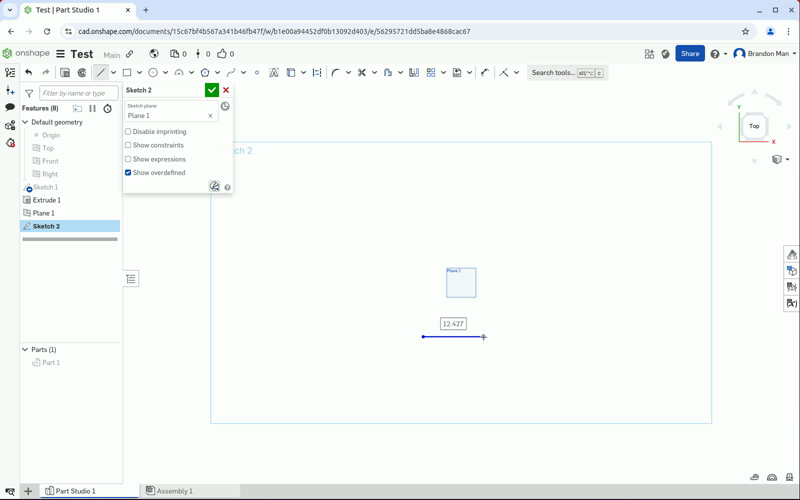
key_down(shift)
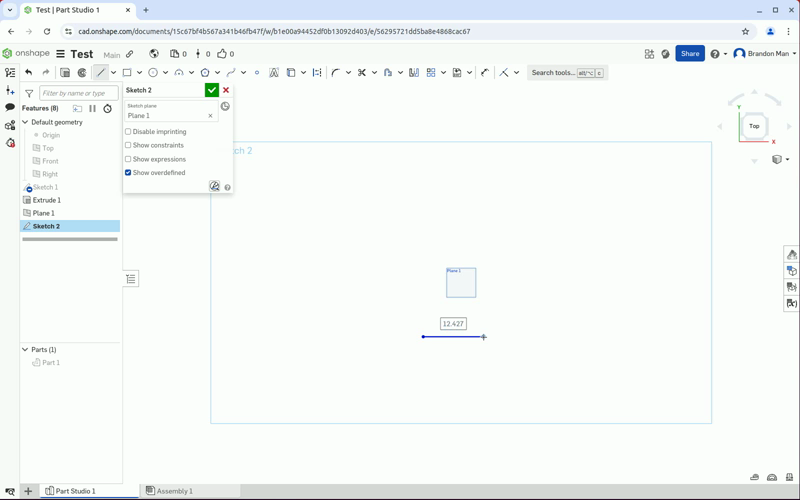
mouse_move(483, 186)
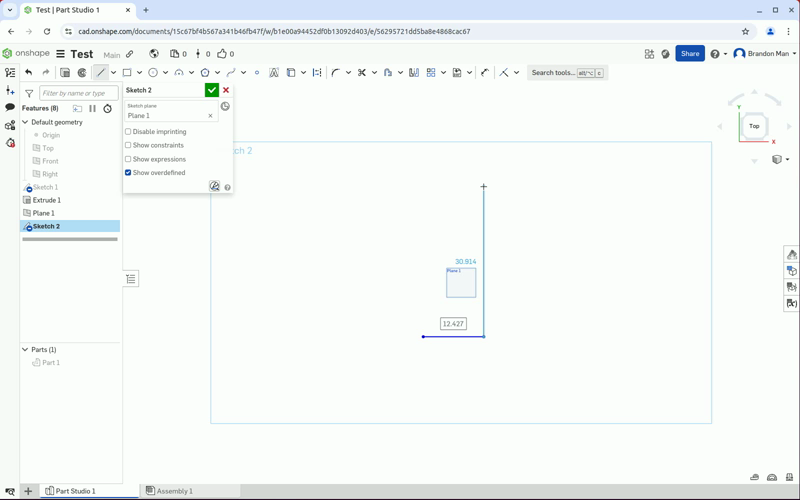
click(483, 186)
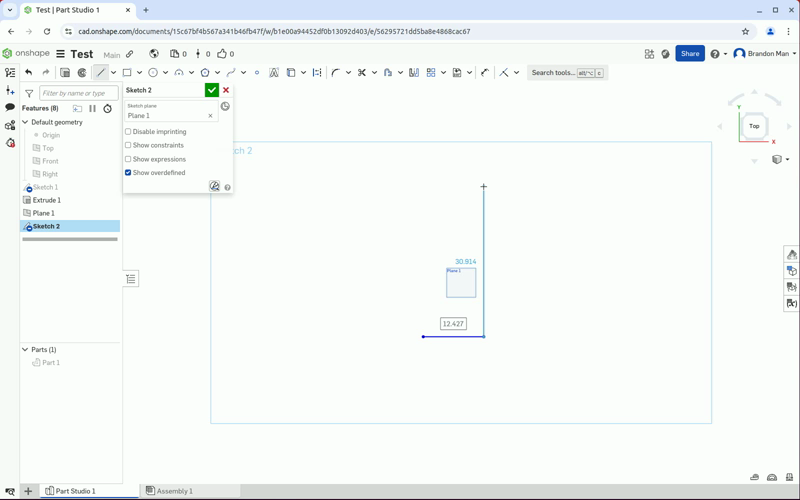
key_up(shift)
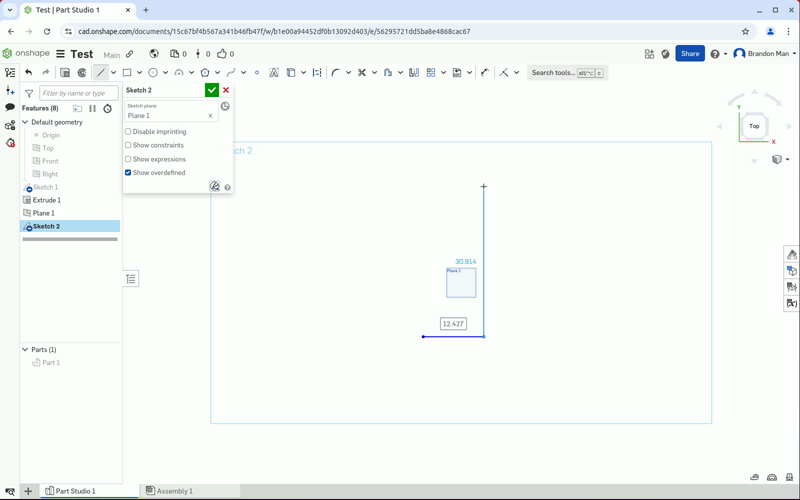
key_down(shift)
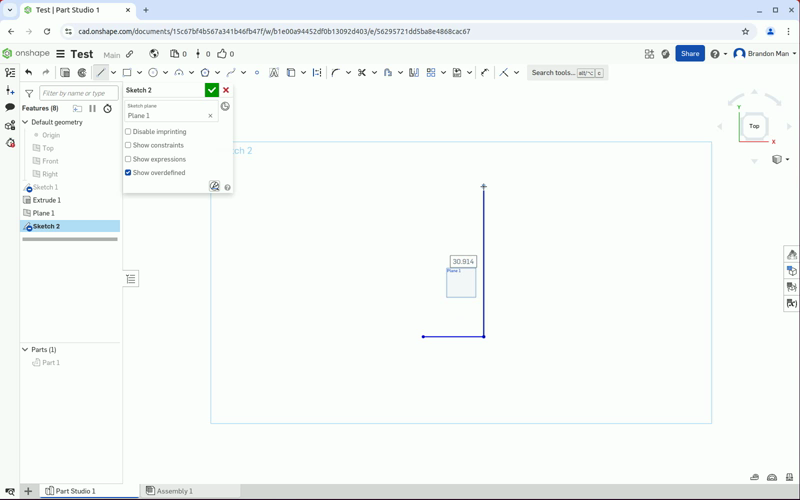
mouse_move(423, 186)
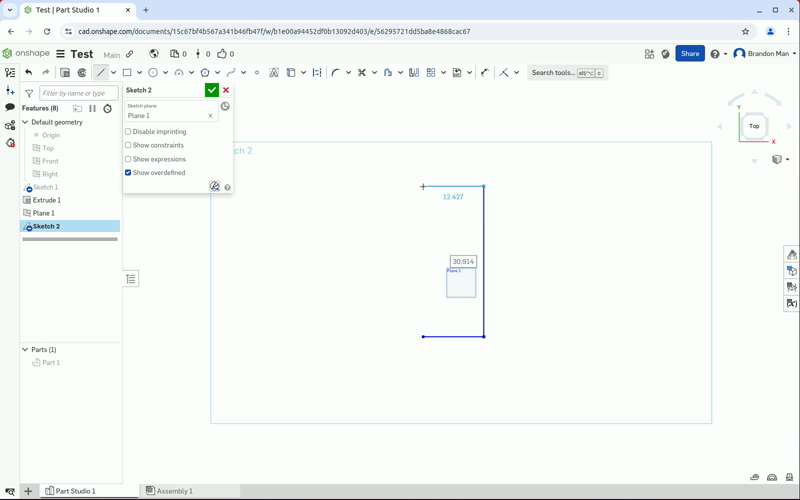
click(423, 186)
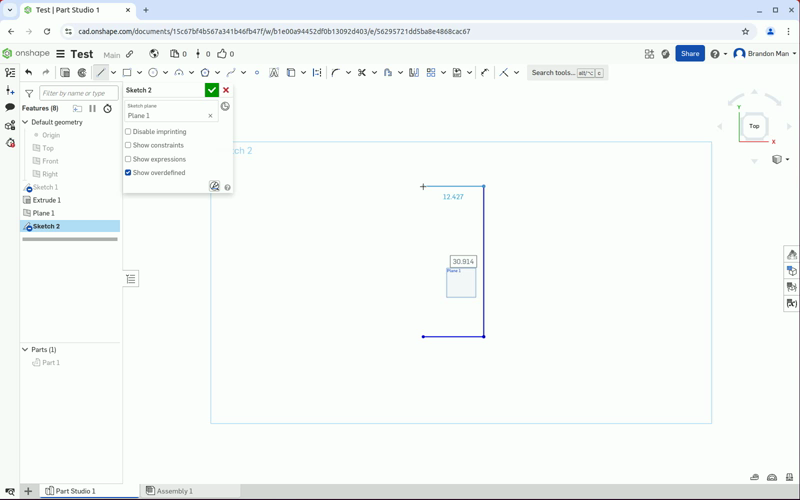
key_up(shift)
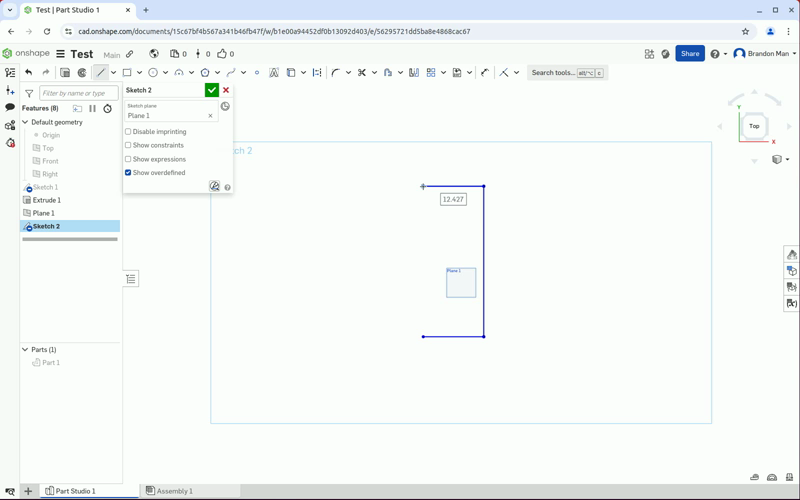
key_down(shift)
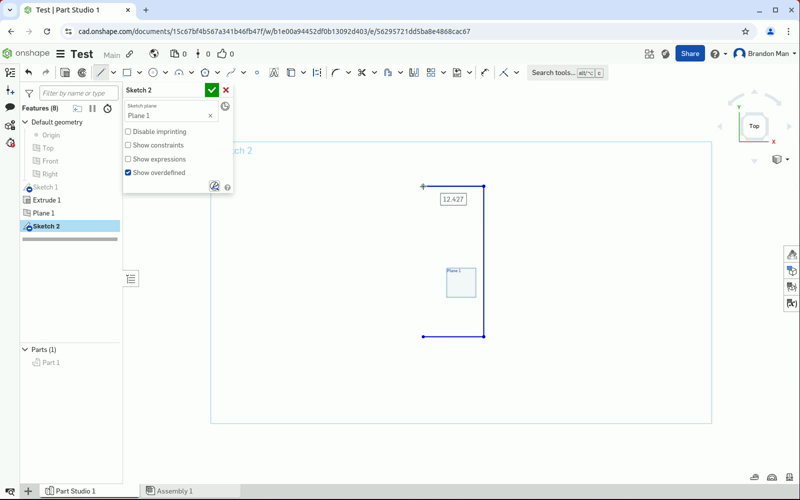
mouse_move(423, 336)
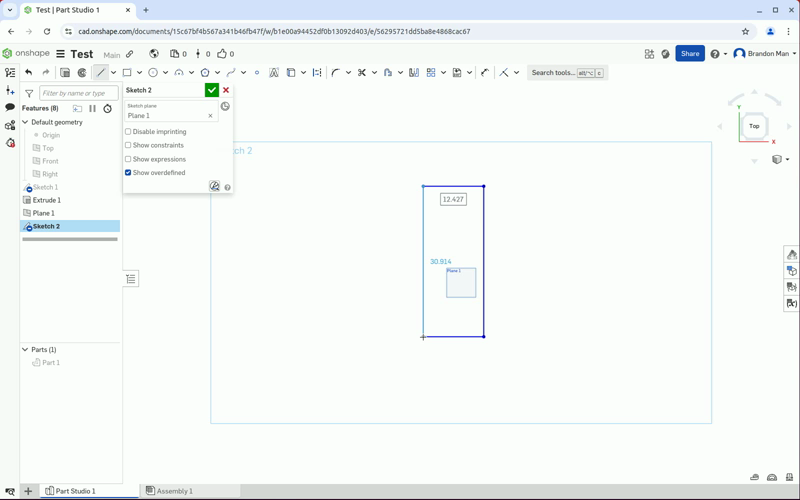
key_up(shift)
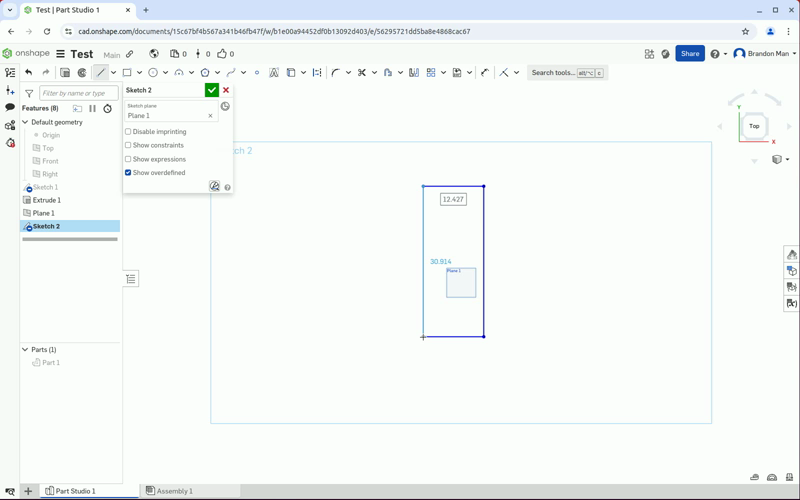
click(423, 336)
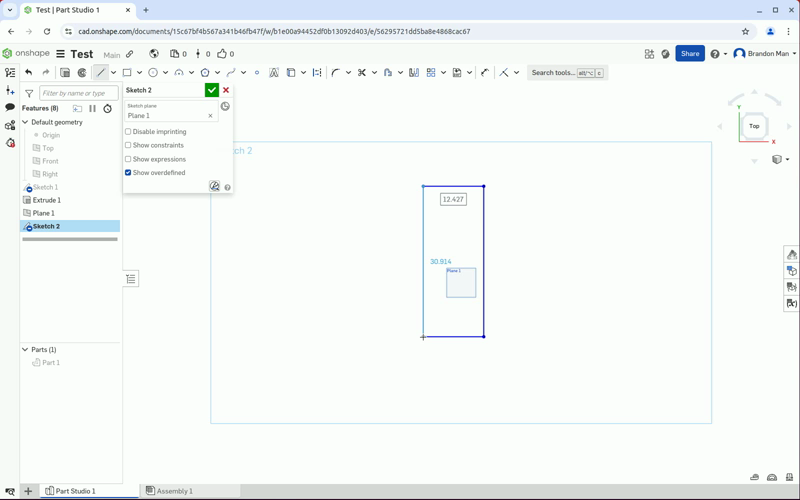
key(esc)
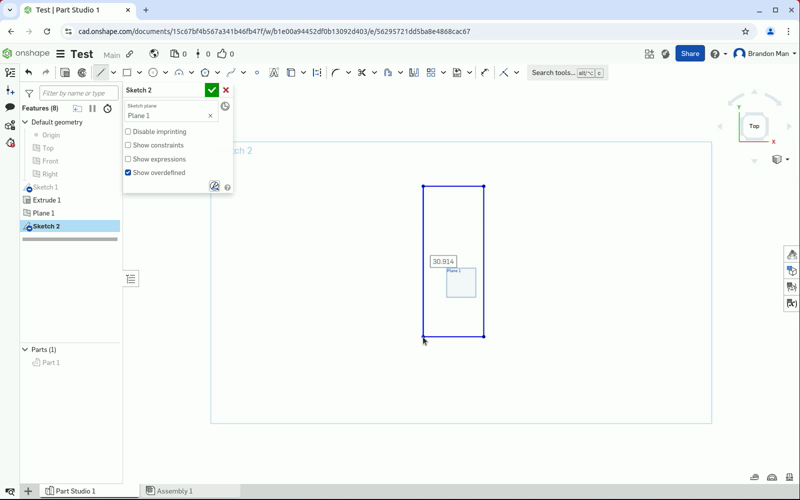
mouse_move(462, 292)
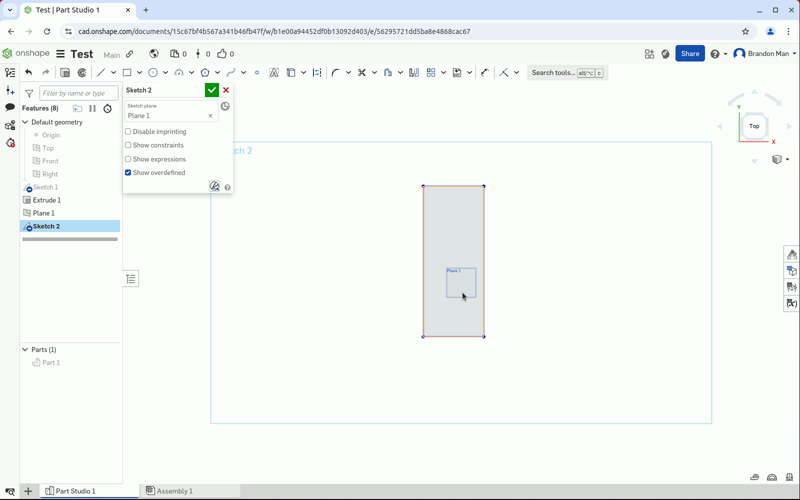
click(462, 292)
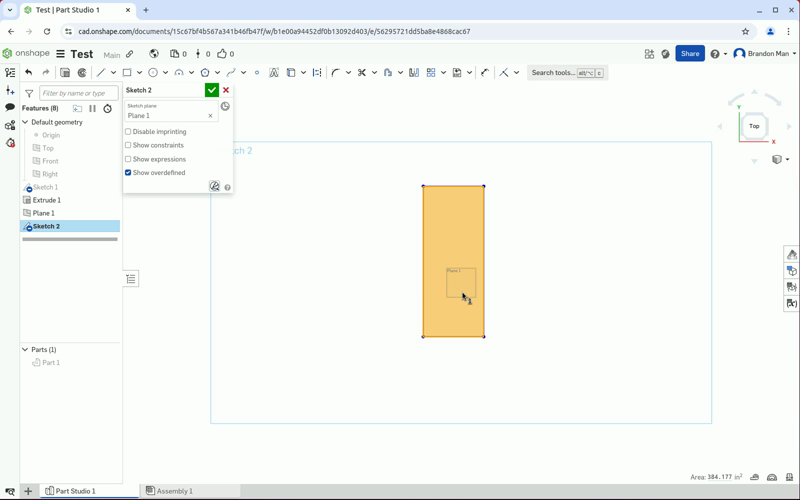
mouse_move(73, 352)
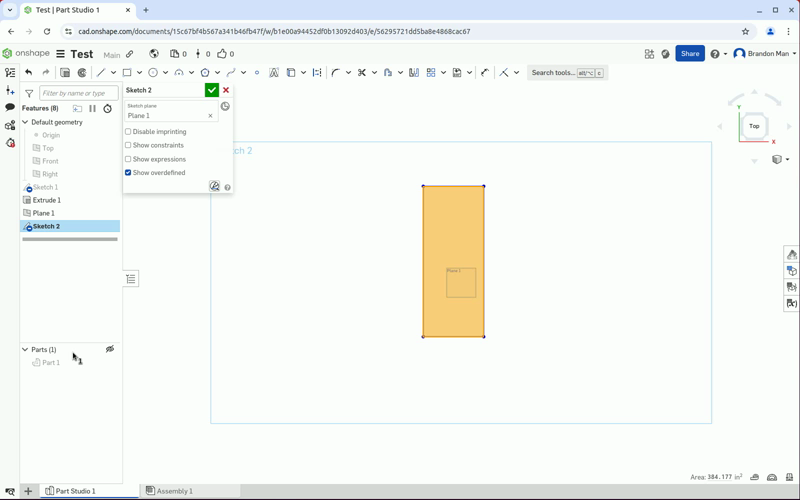
key(shift+y)
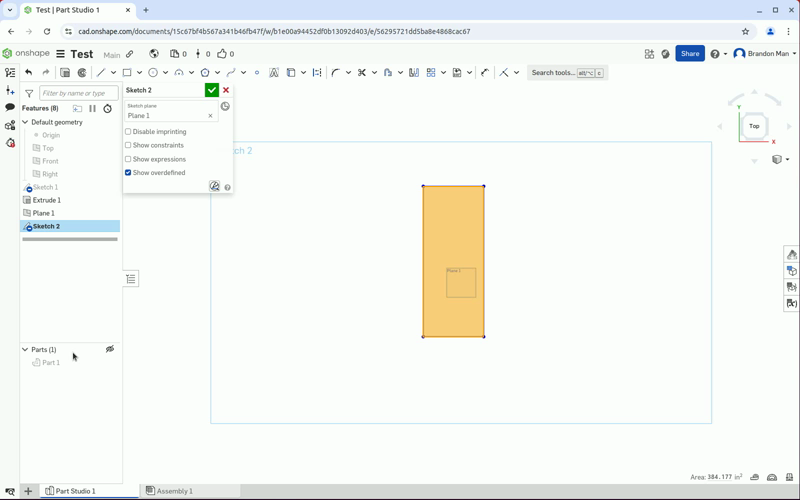
key(shift+e)
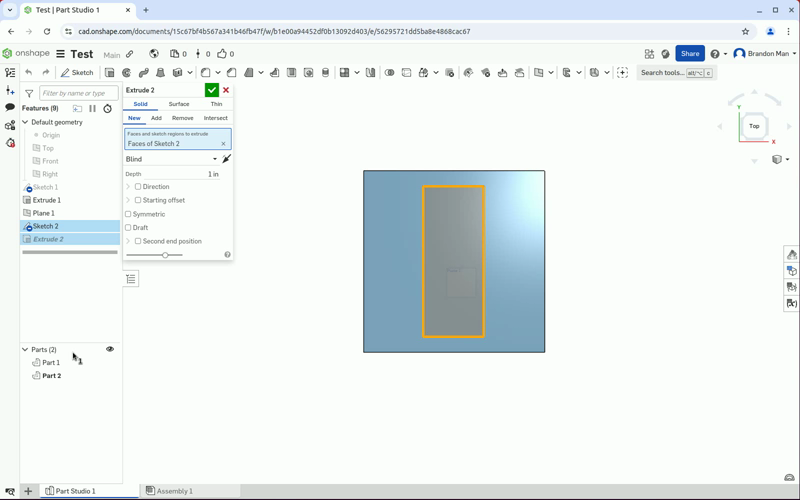
mouse_move(143, 106)
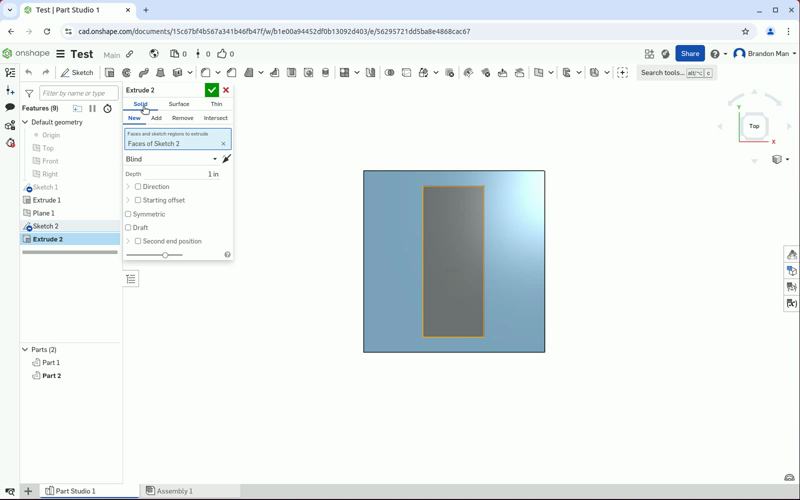
click(143, 106)
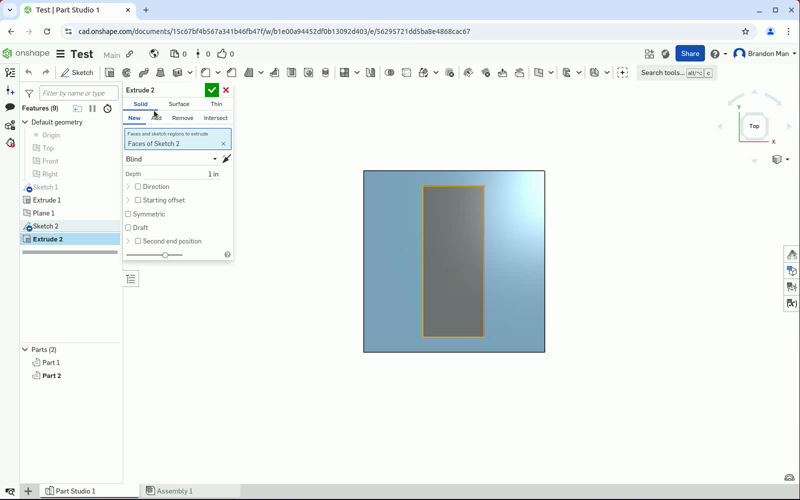
mouse_move(186, 120)
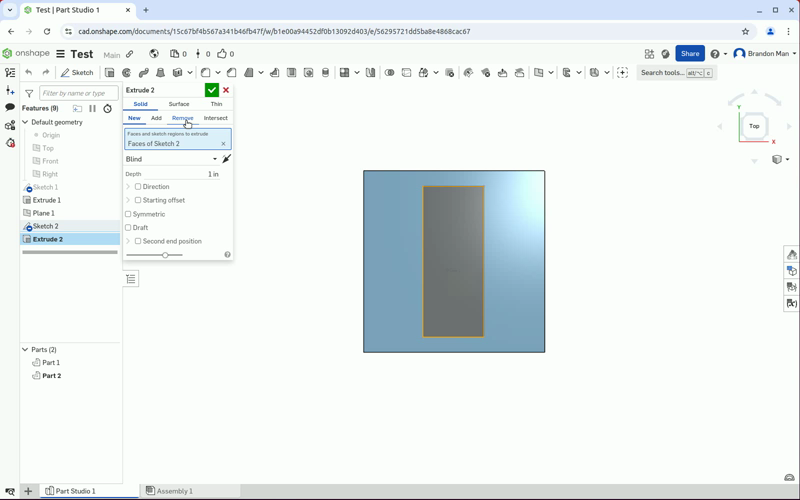
click(186, 120)
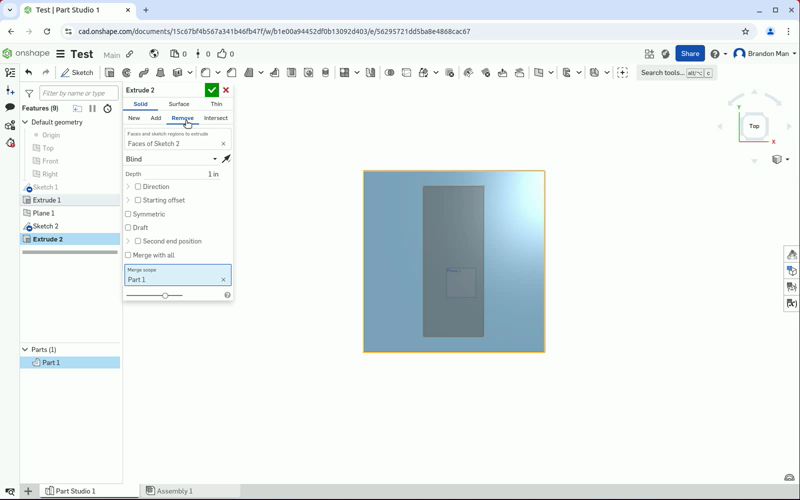
key(tab, 4)
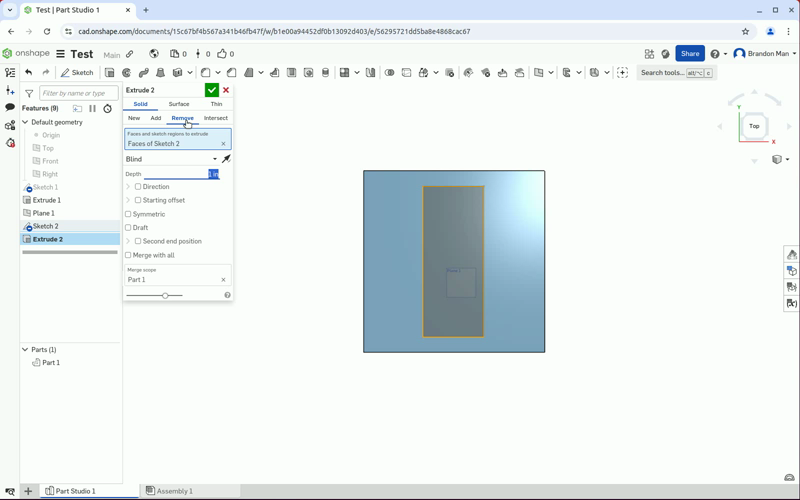
text(1.444)
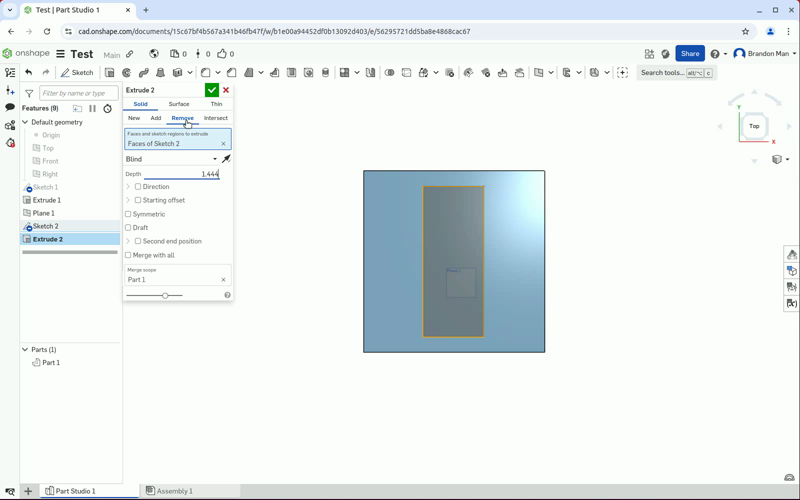
key(tab, 6)
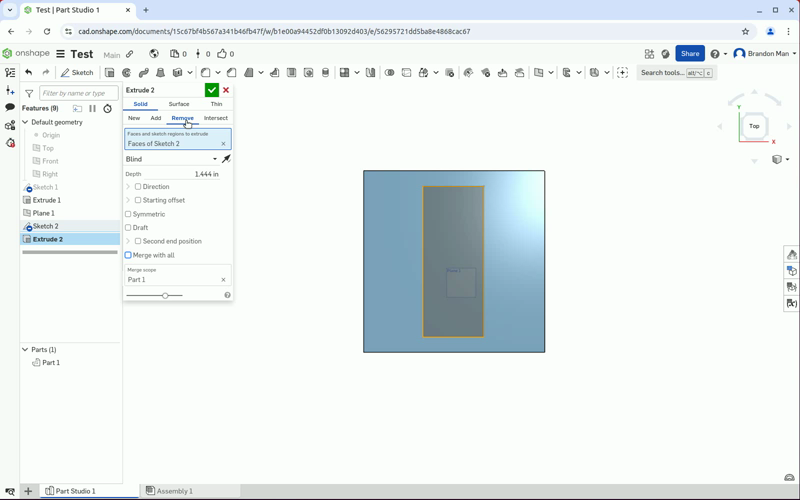
key(space)
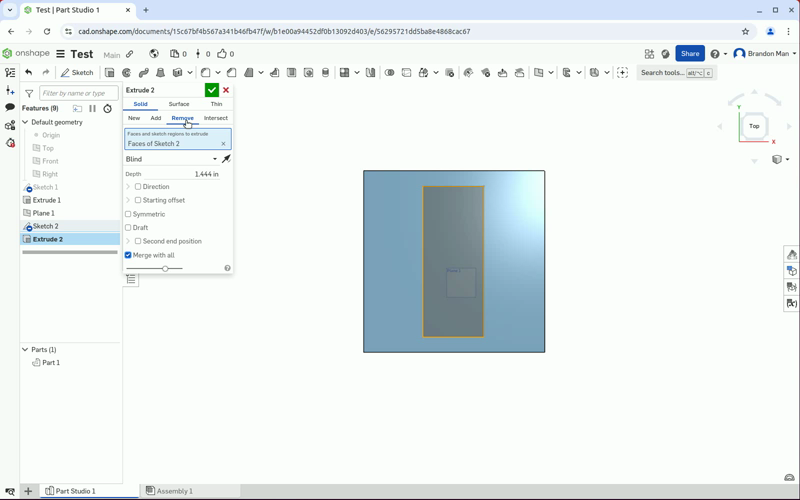
key(enter)
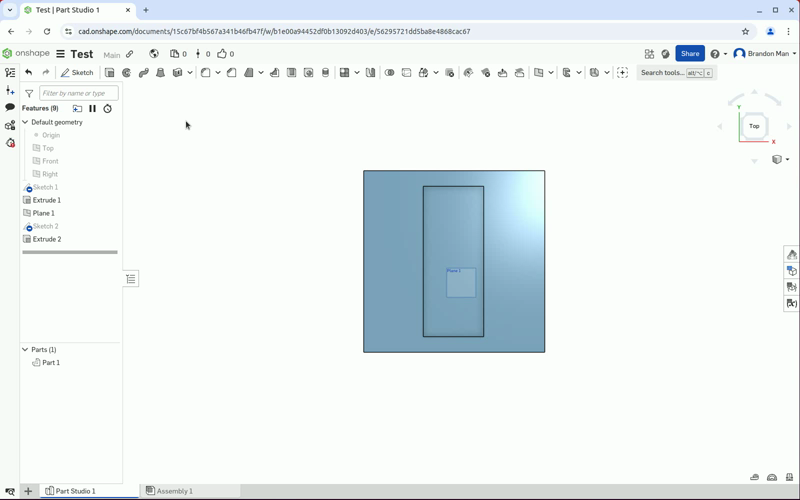
key(shift+h)
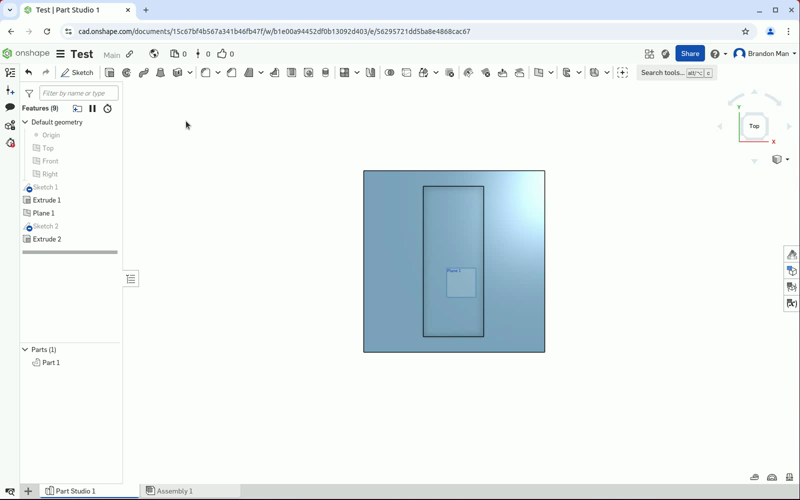
key(shift+h)
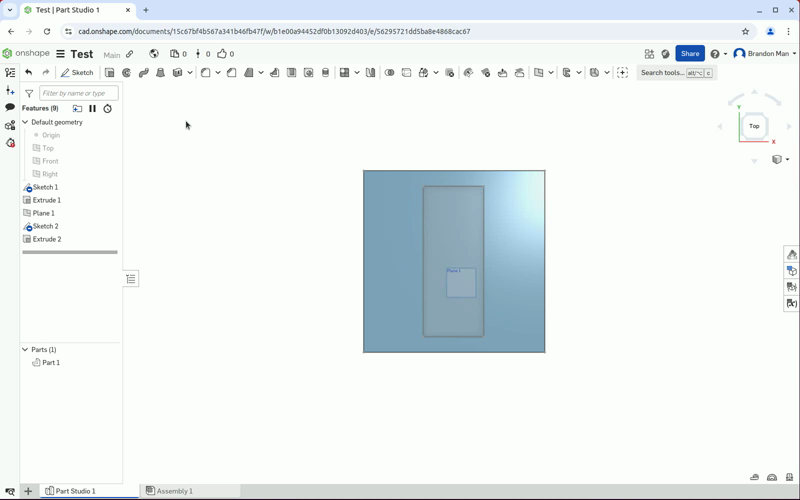
key(shift+7)
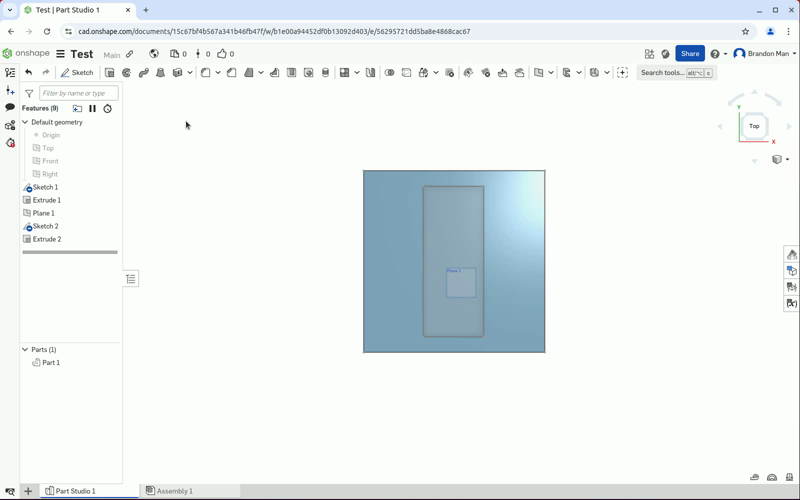
key(up, 3)
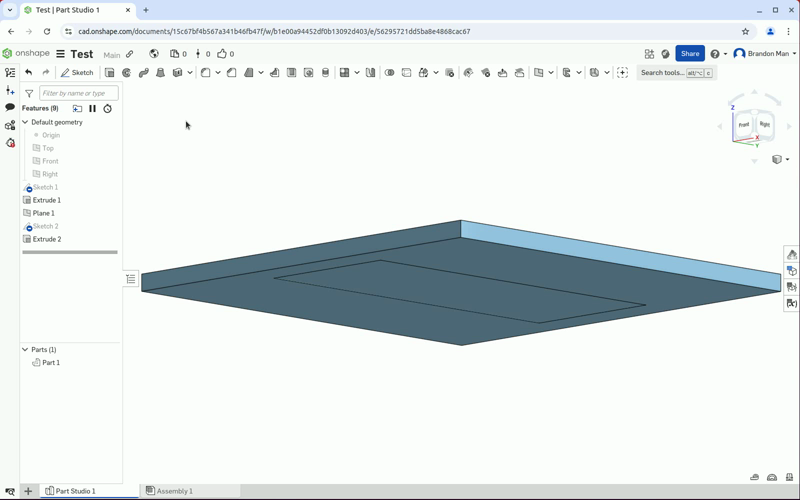
key(left, 3)
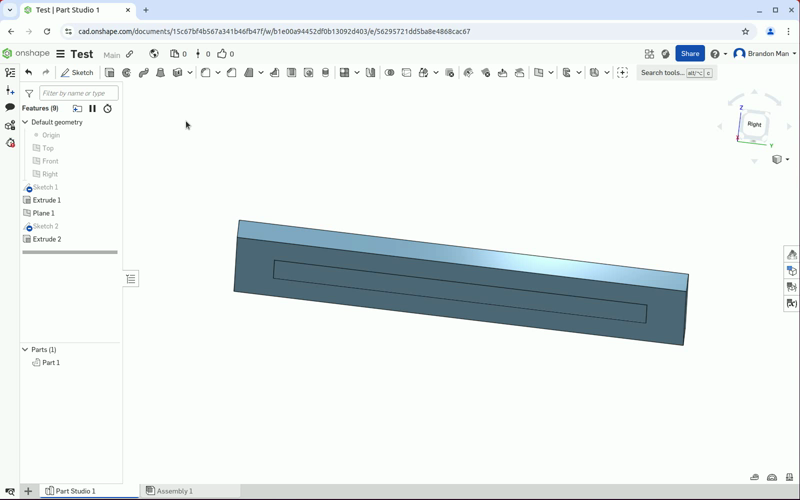
key(right, 3)
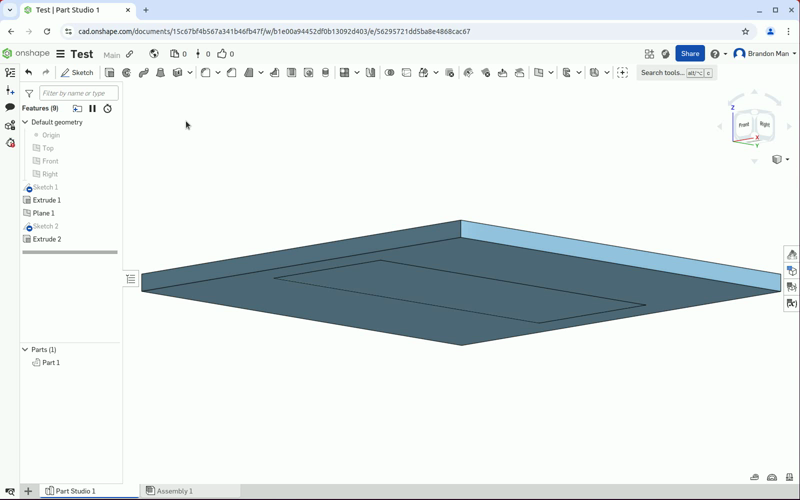
key(down, 3)
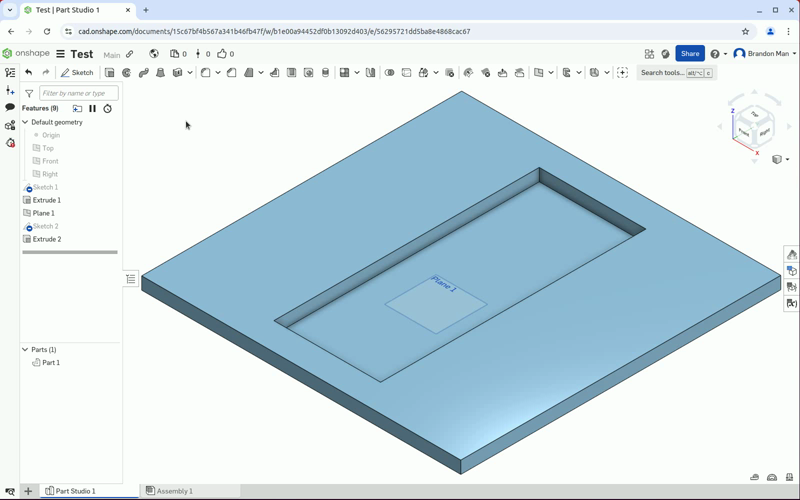
mouse_move(73, 189)
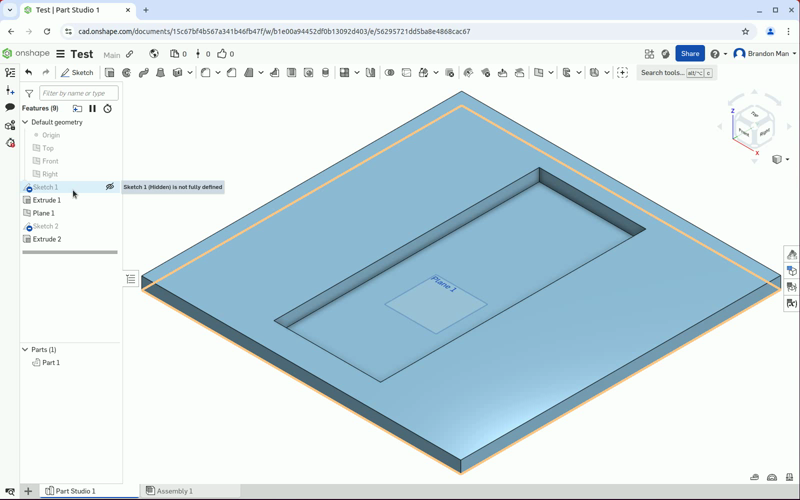
click(73, 189)